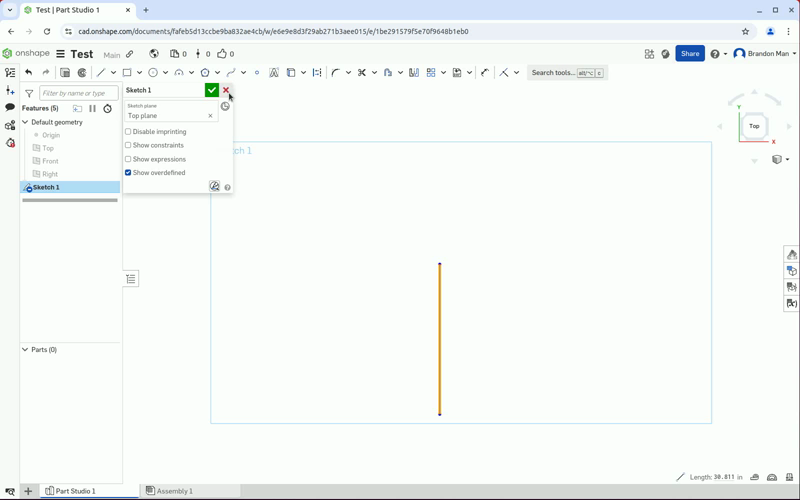
key(shift+h)
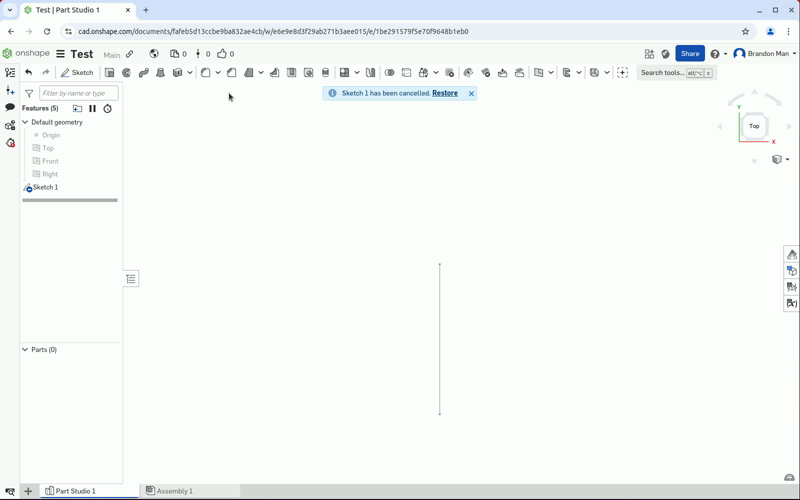
mouse_move(73, 352)
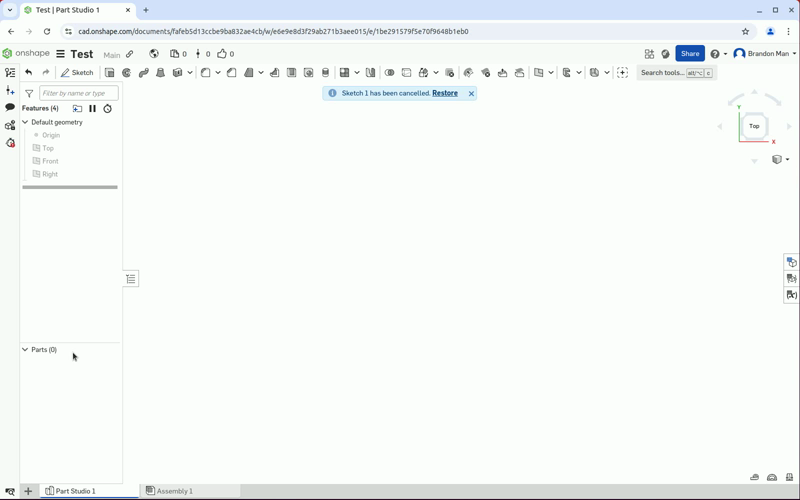
key(y)
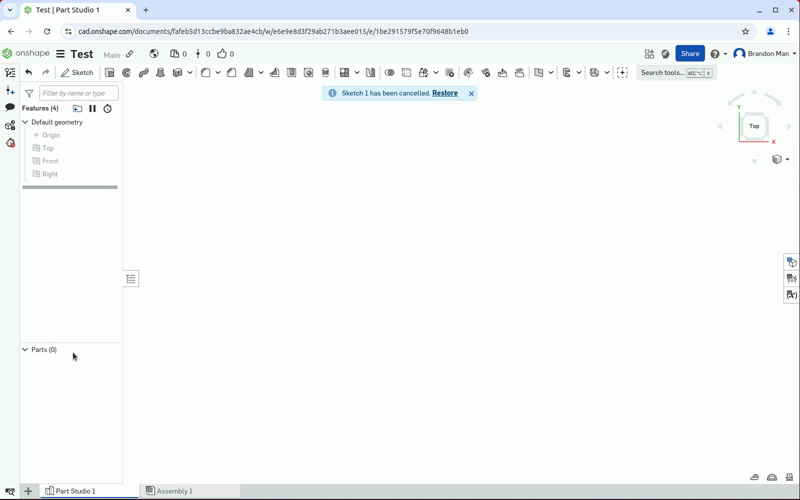
key(shift+p)
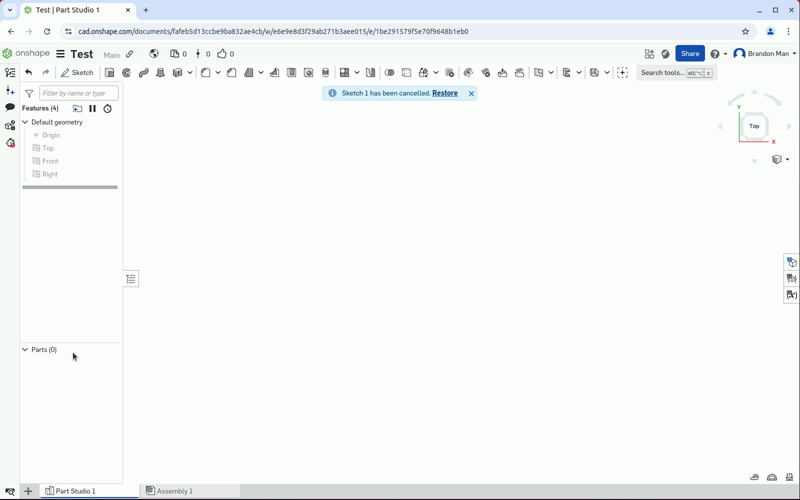
key(space)
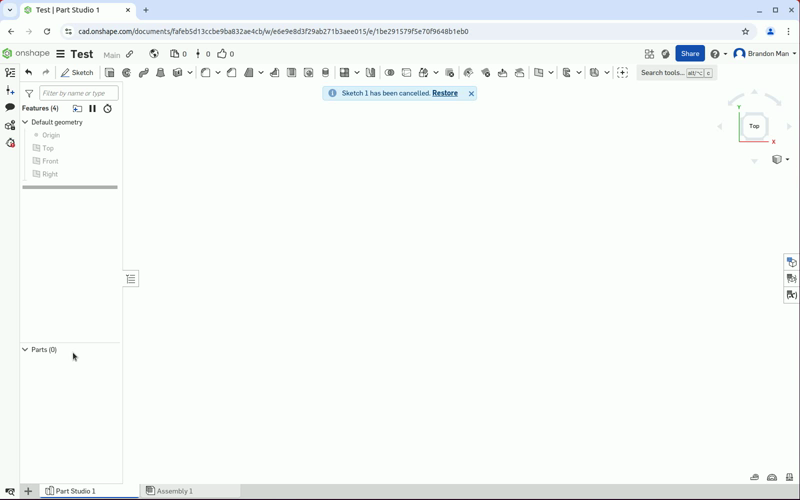
key_down(shift)
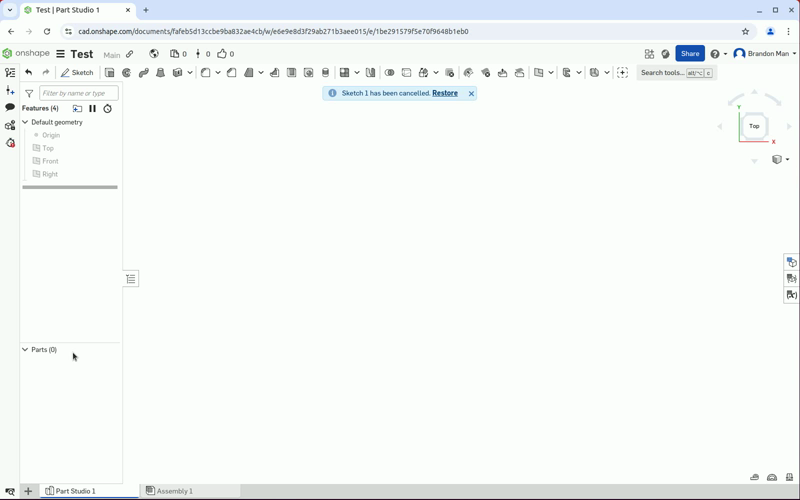
key(up)
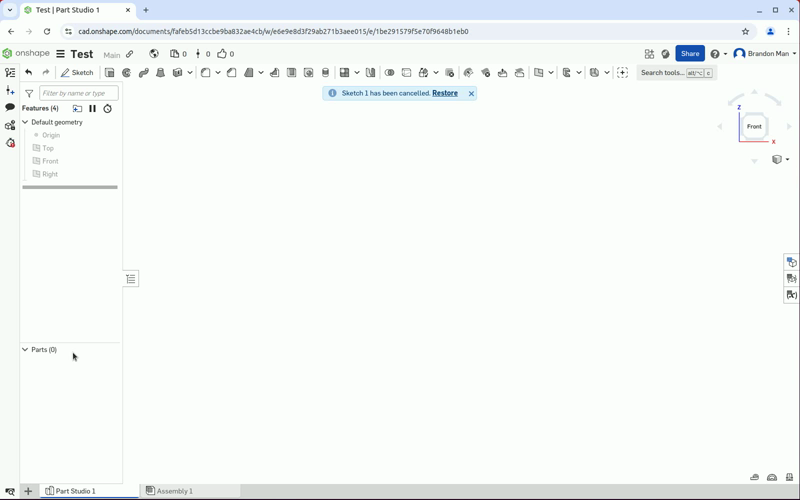
key_up(shift)
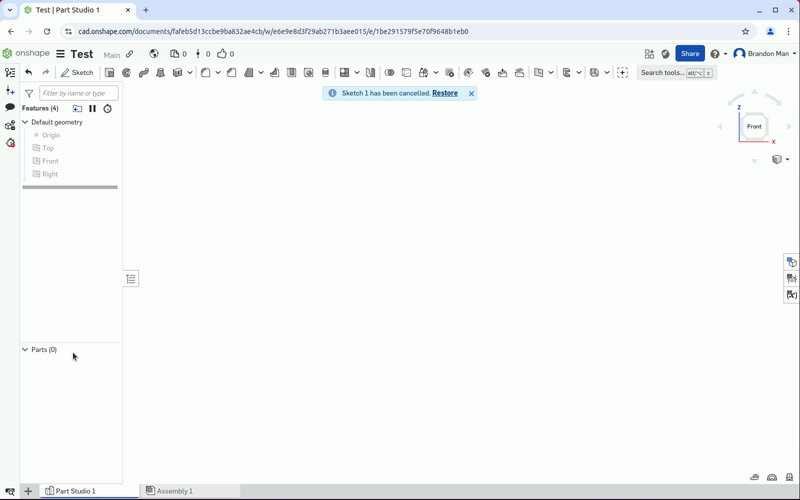
mouse_move(73, 352)
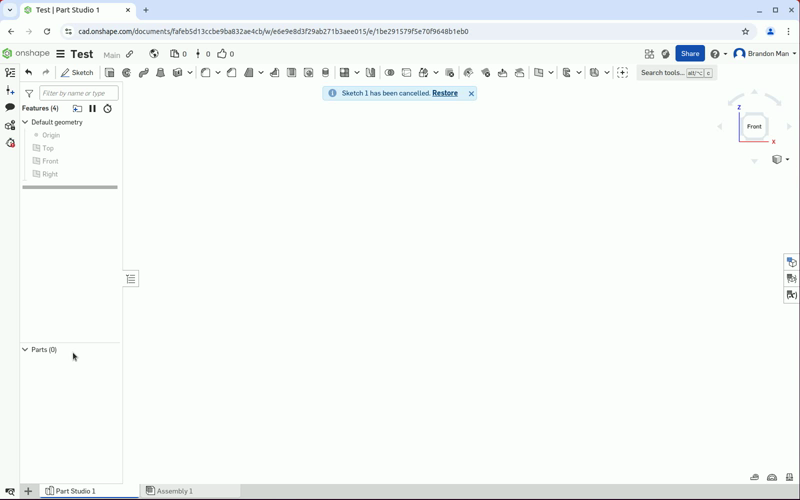
key(shift+y)
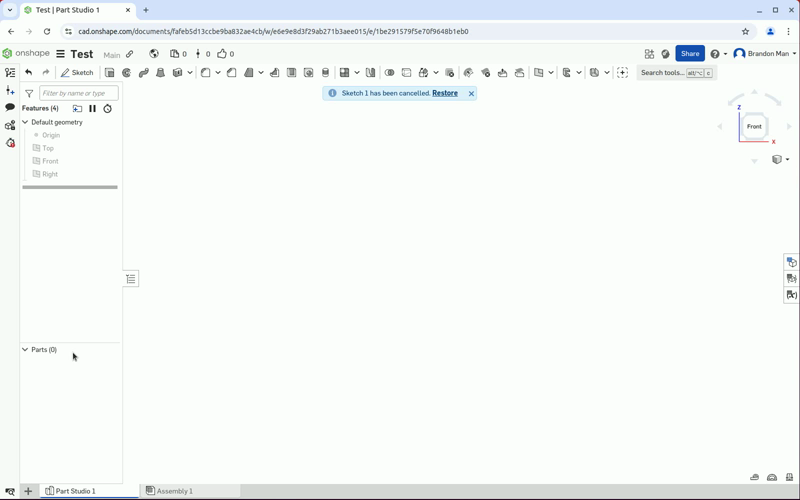
key(shift+s)
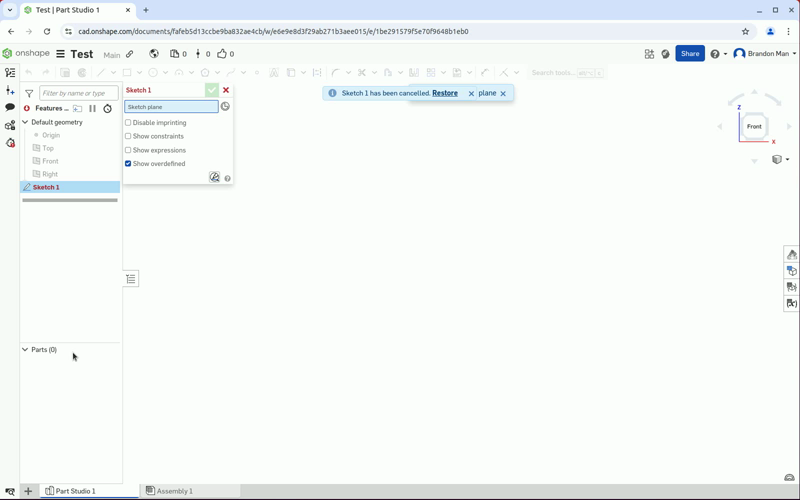
mouse_move(73, 163)
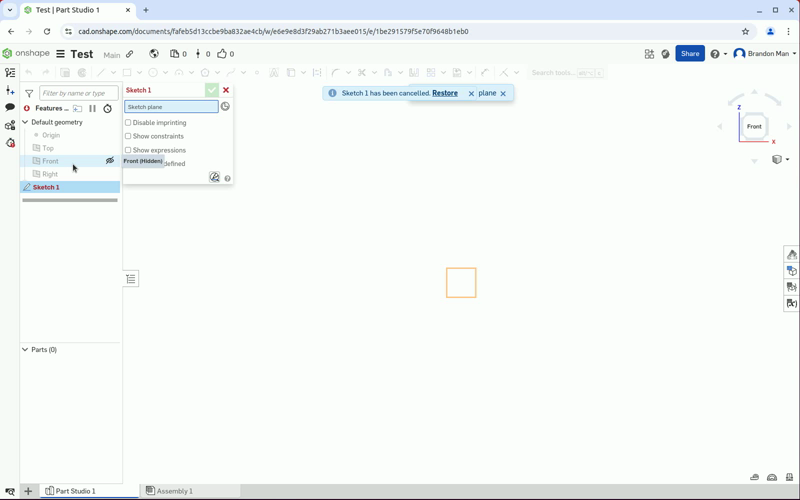
click(73, 163)
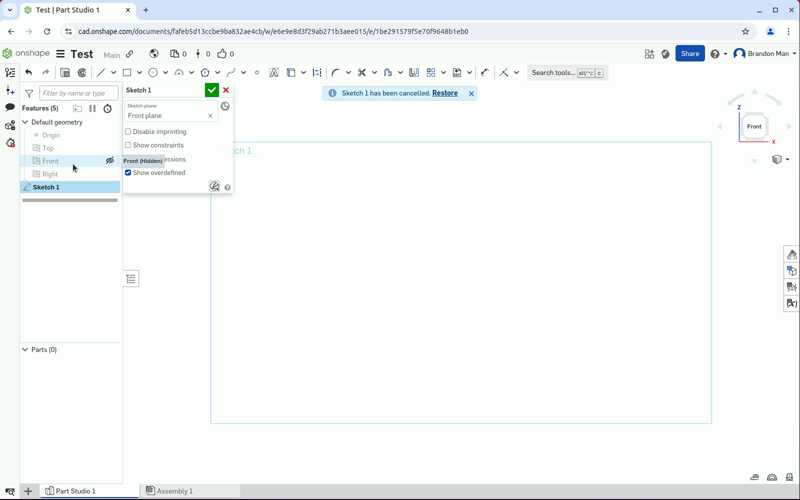
mouse_move(73, 352)
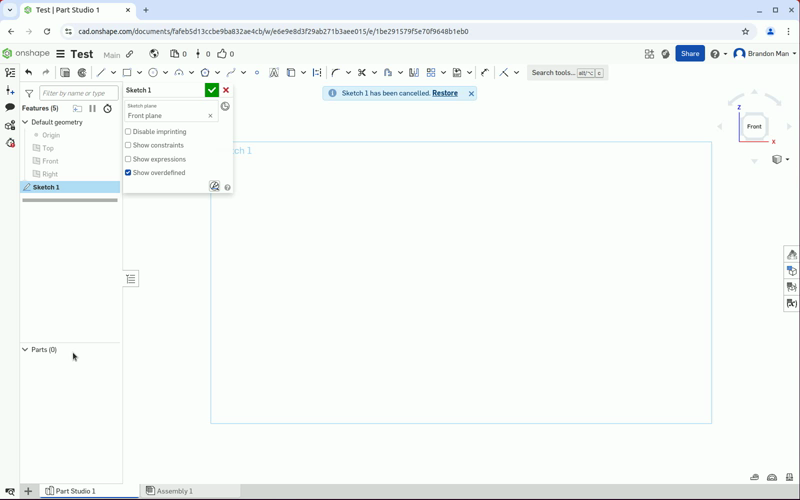
key(y)
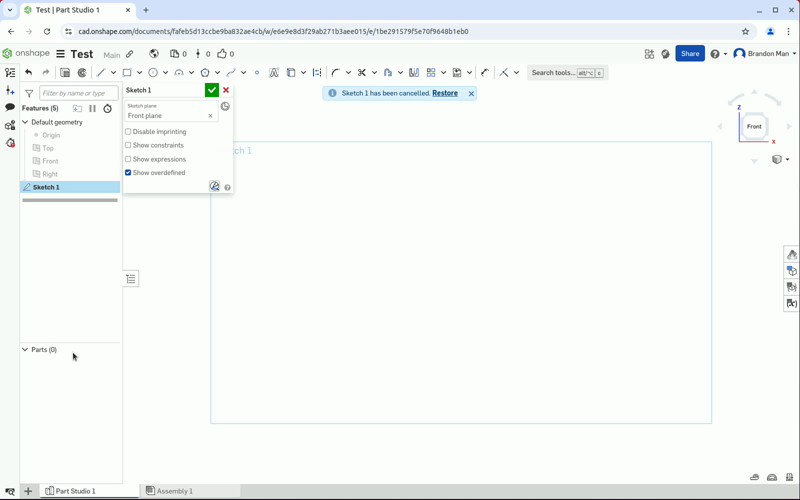
key(l)
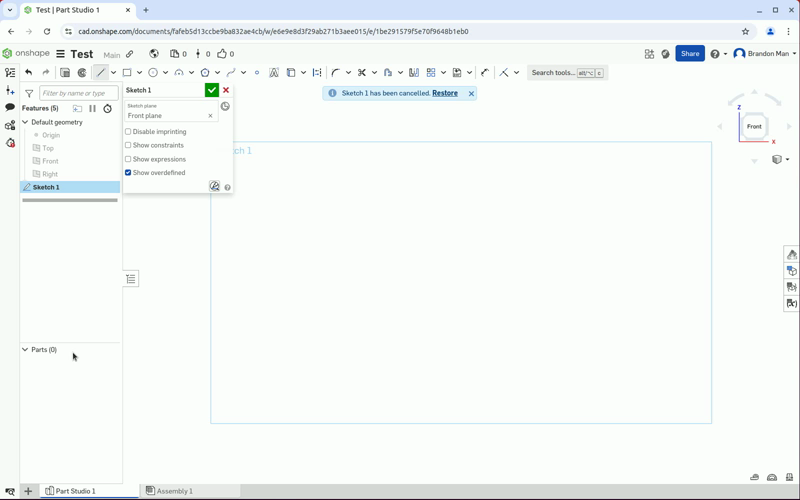
key_down(shift)
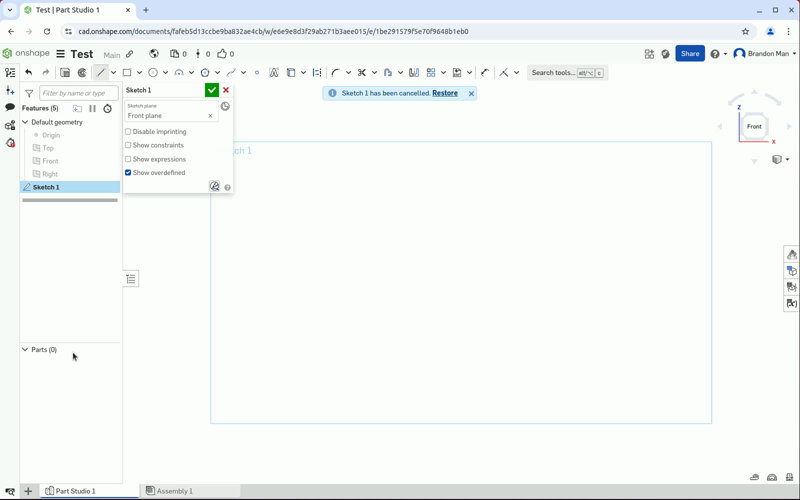
mouse_move(353, 367)
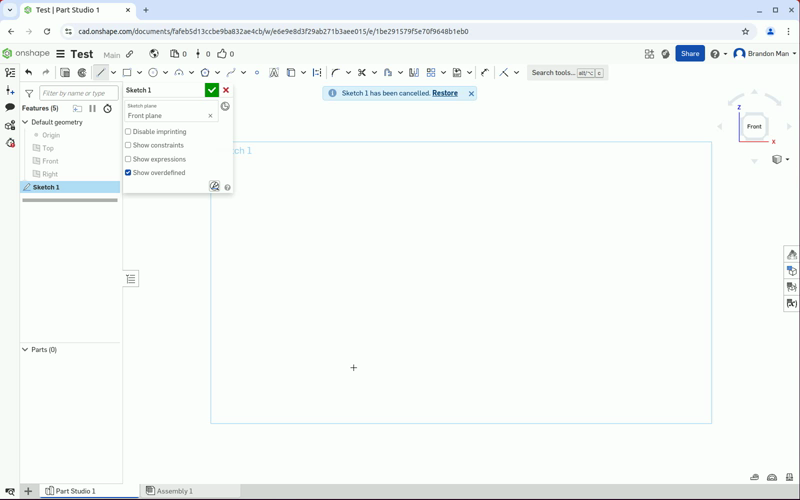
click(353, 367)
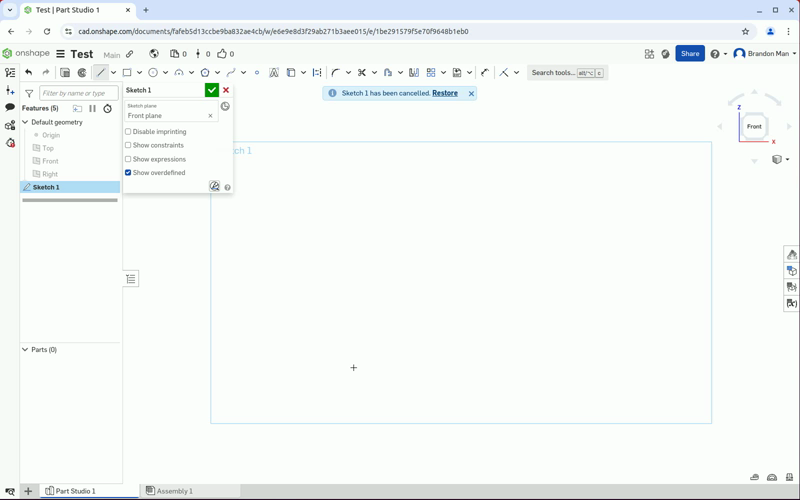
key_up(shift)
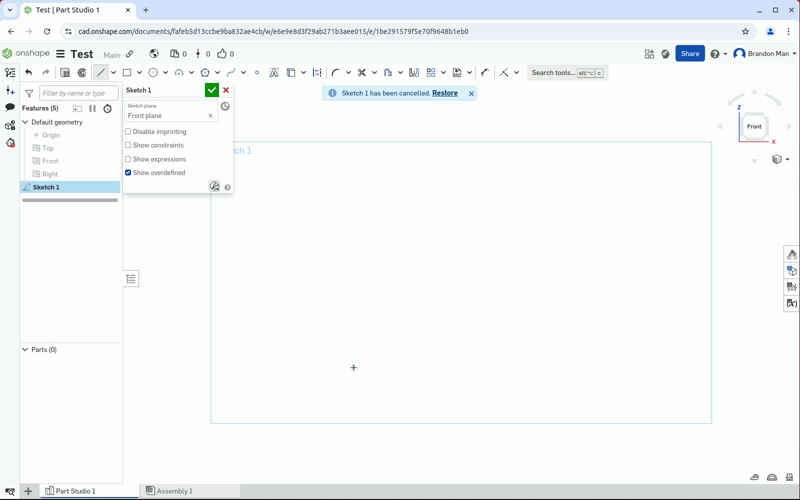
key_down(shift)
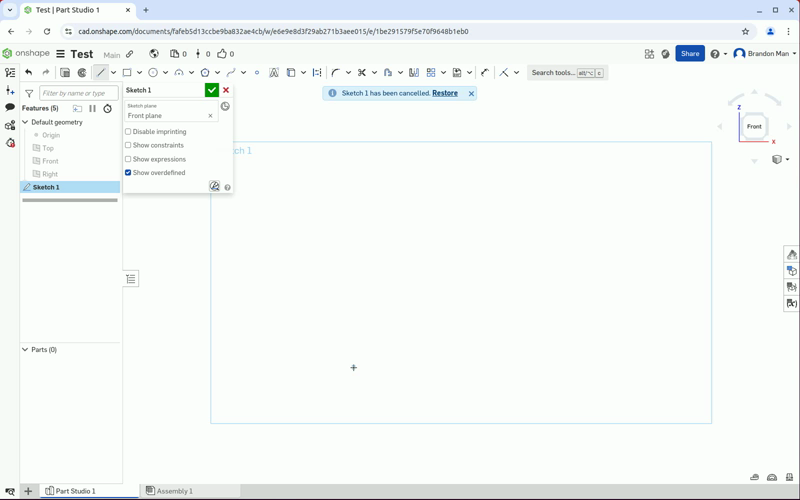
mouse_move(429, 367)
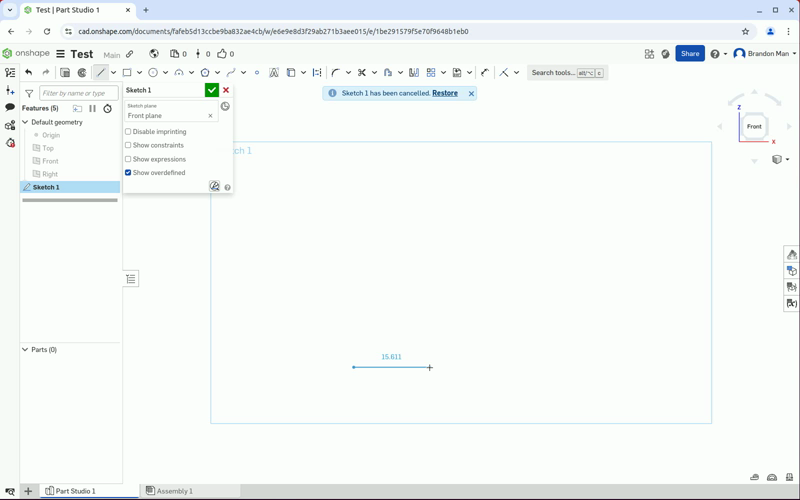
click(429, 367)
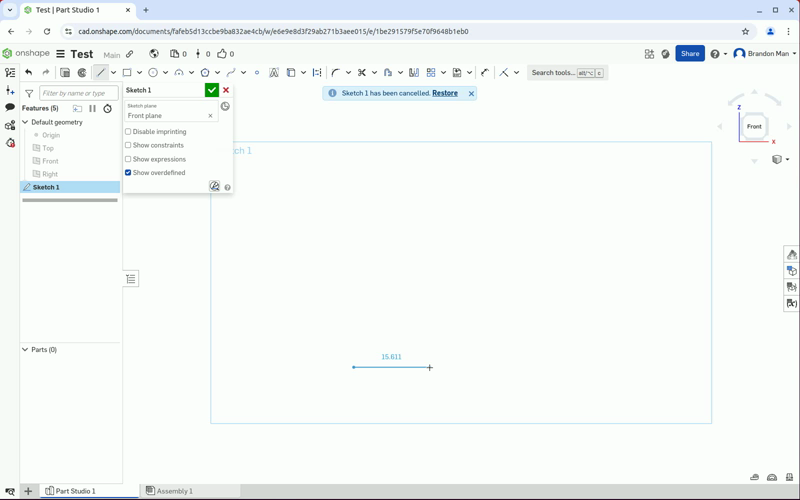
key_up(shift)
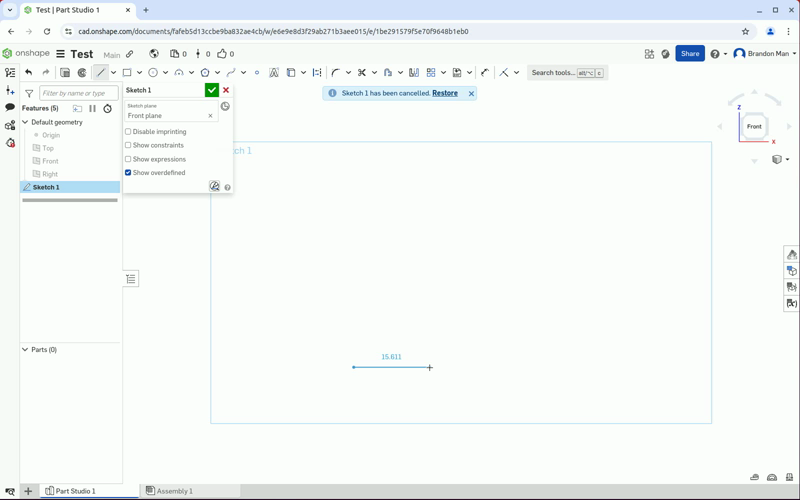
key_down(shift)
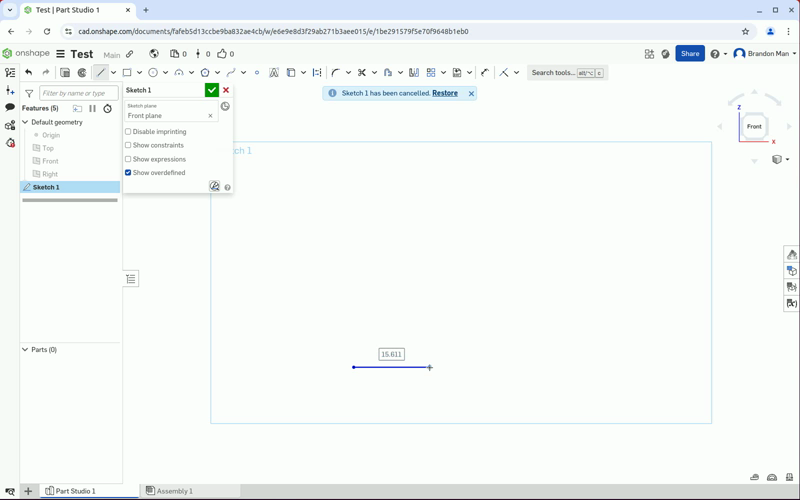
mouse_move(406, 262)
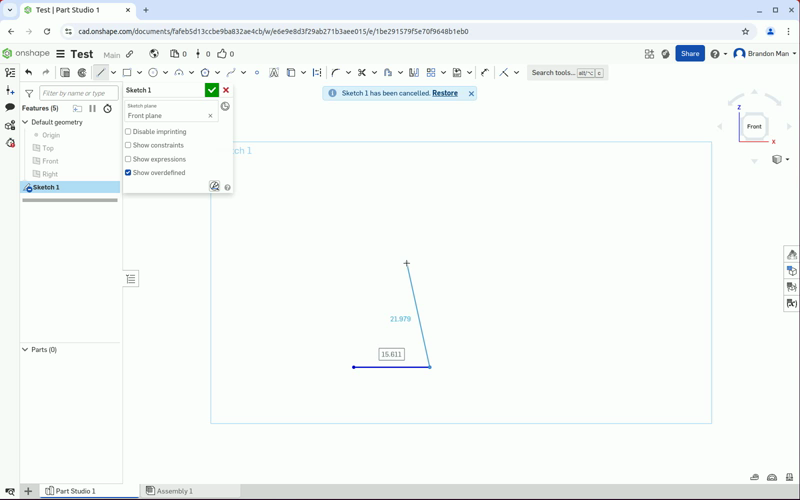
click(406, 262)
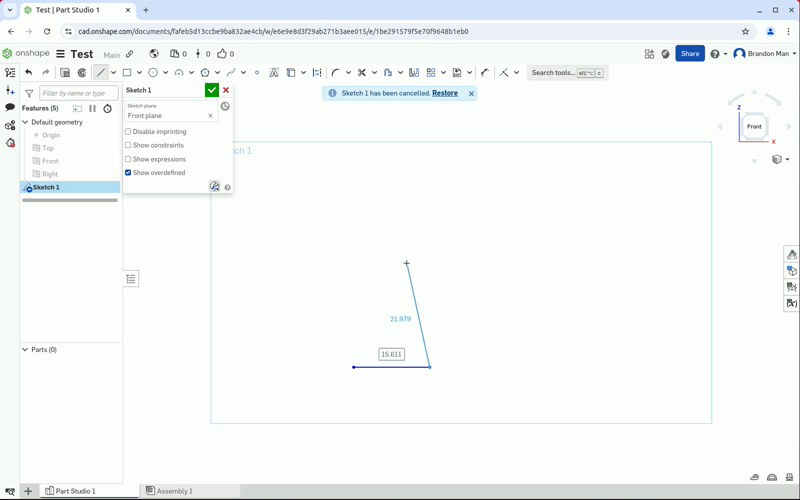
key_up(shift)
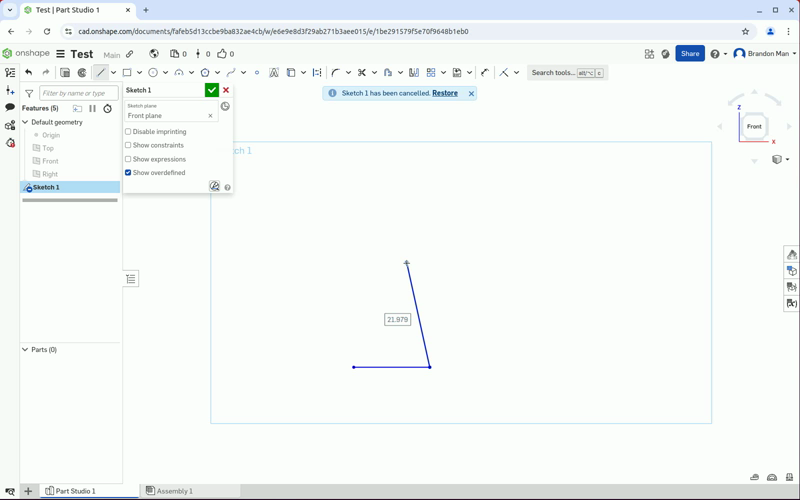
key_down(shift)
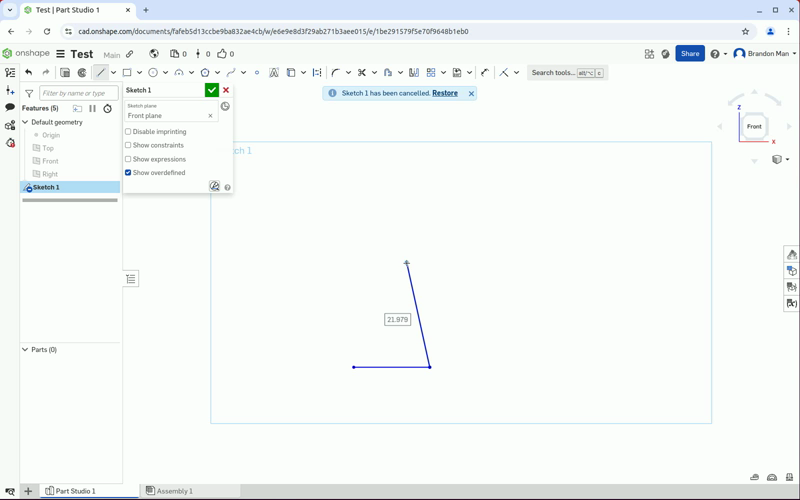
mouse_move(436, 262)
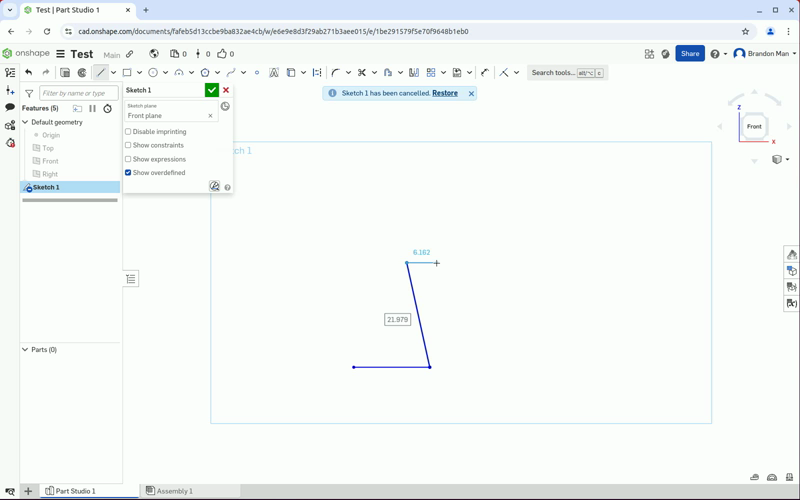
mouse_move(353, 262)
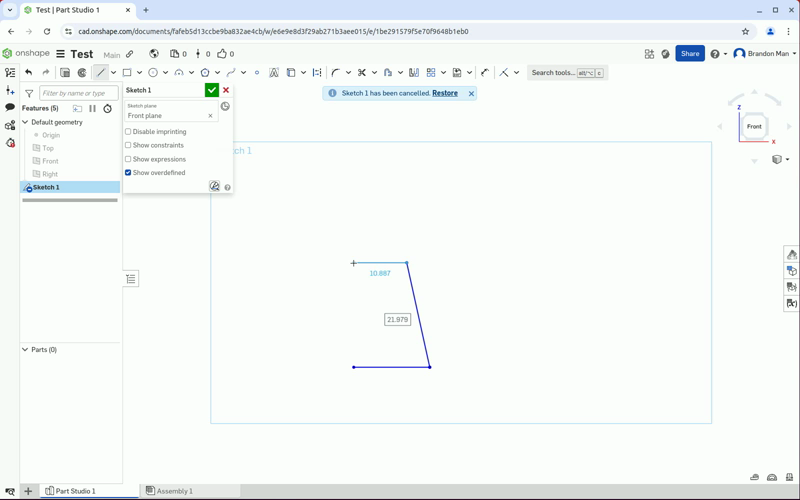
click(353, 262)
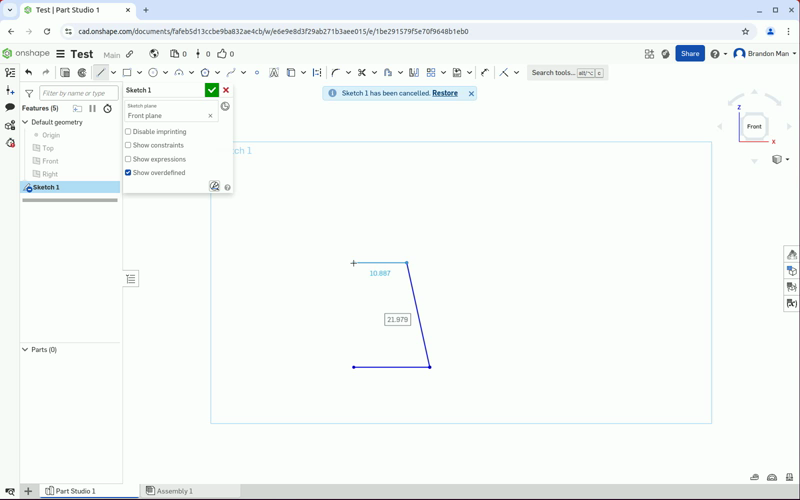
key_up(shift)
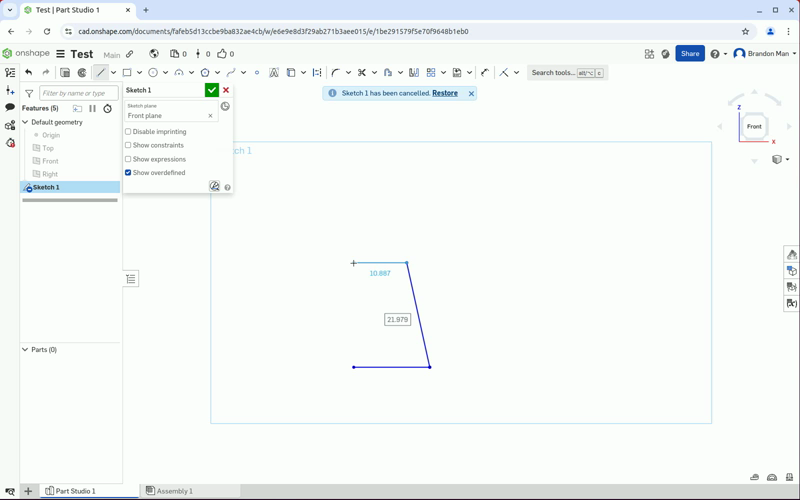
key_down(shift)
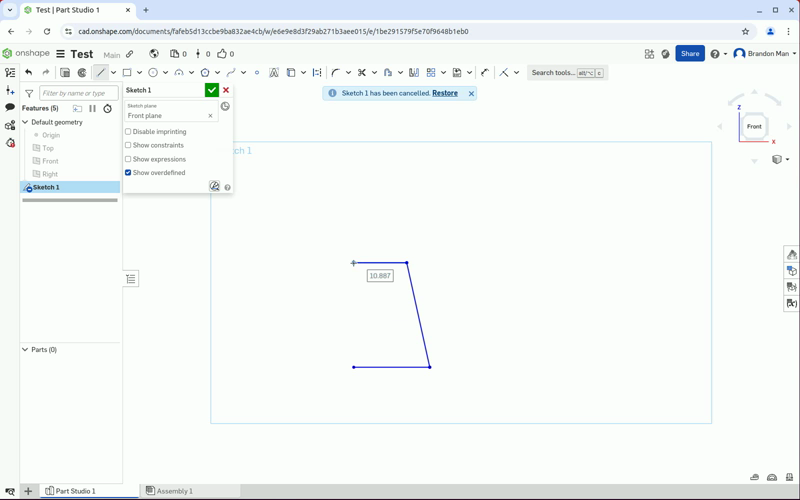
mouse_move(353, 367)
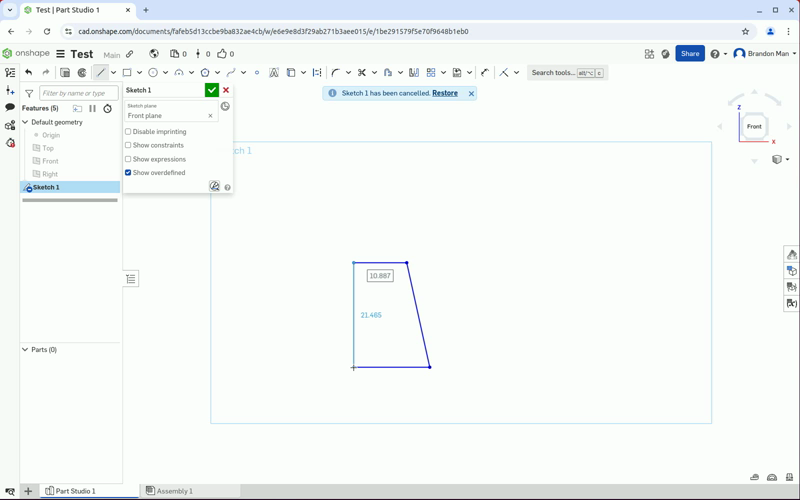
key_up(shift)
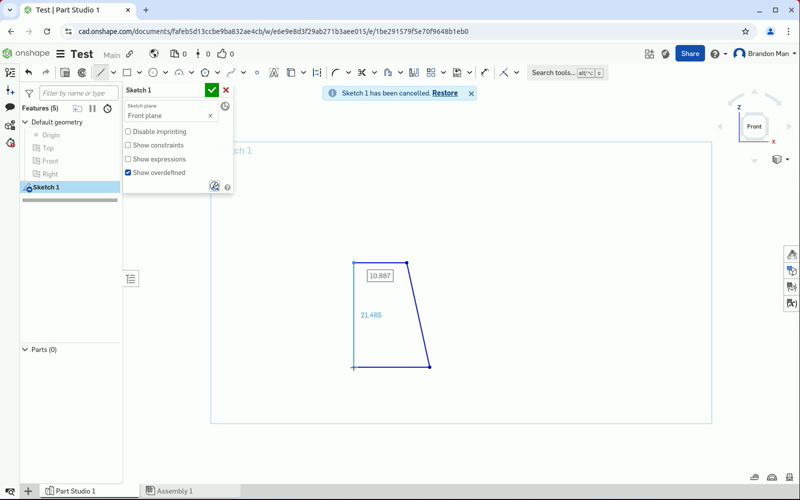
click(353, 367)
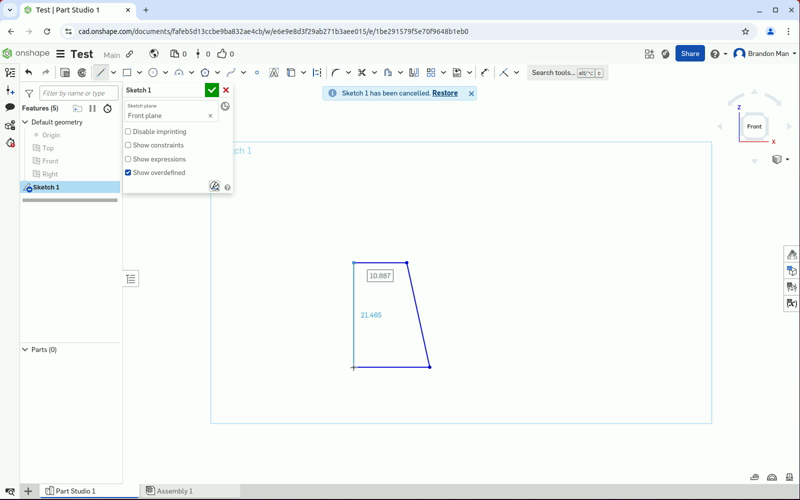
key(esc)
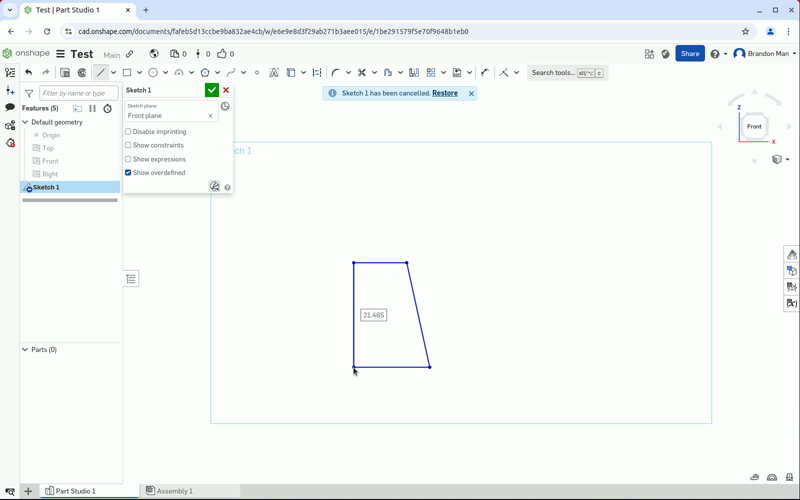
mouse_move(376, 355)
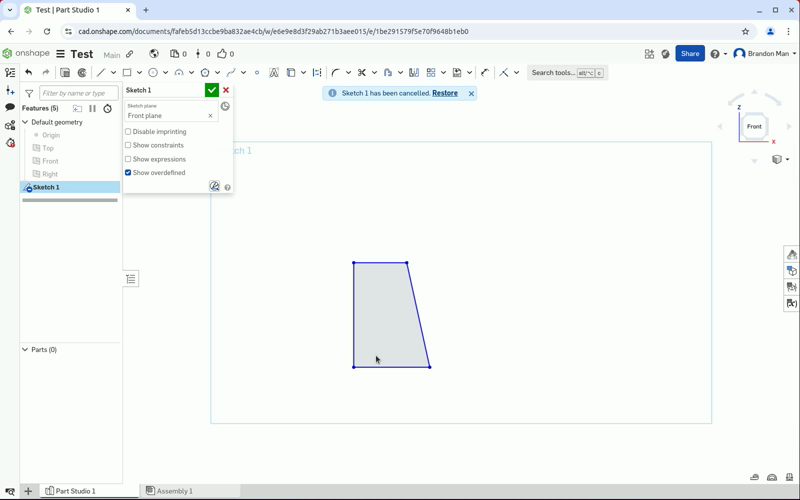
click(376, 355)
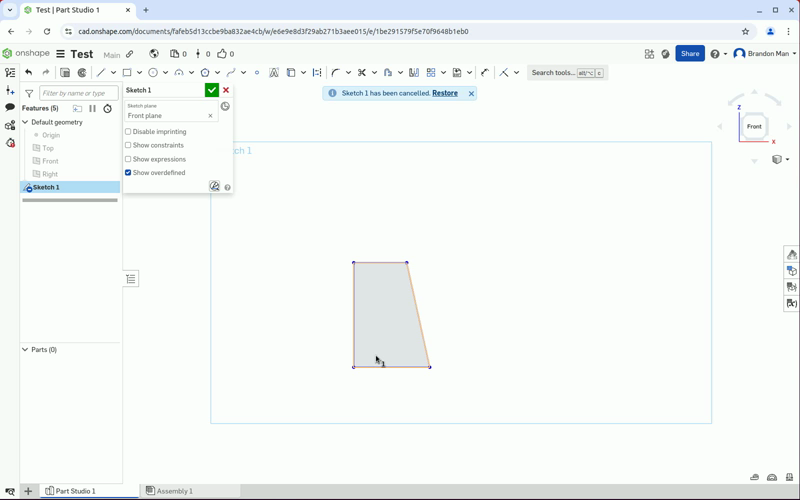
mouse_move(73, 352)
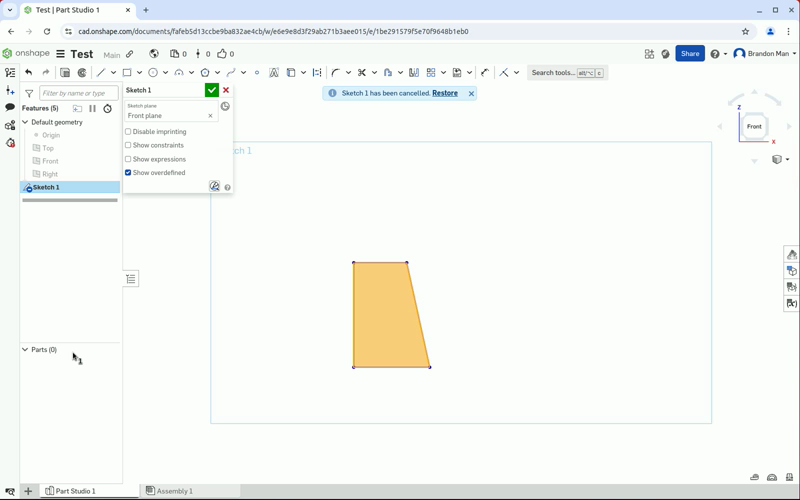
key(shift+y)
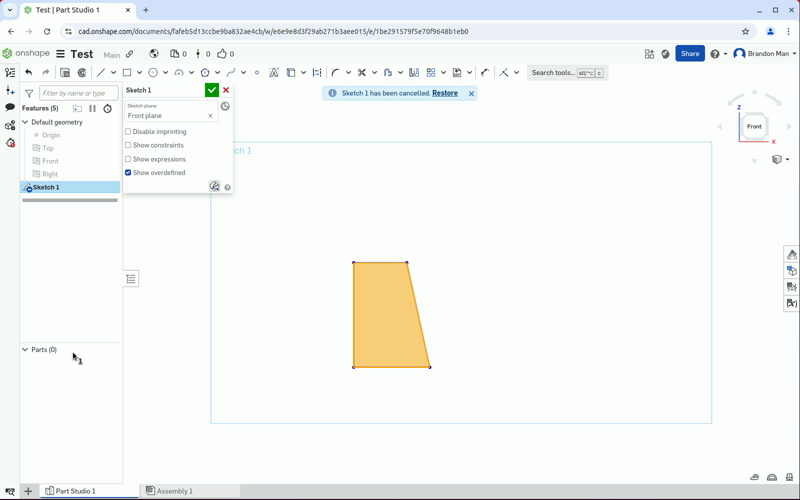
key(shift+e)
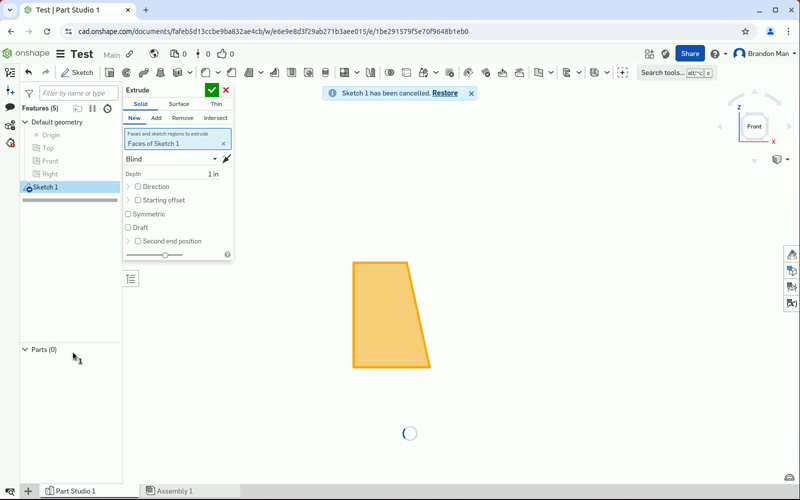
mouse_move(143, 106)
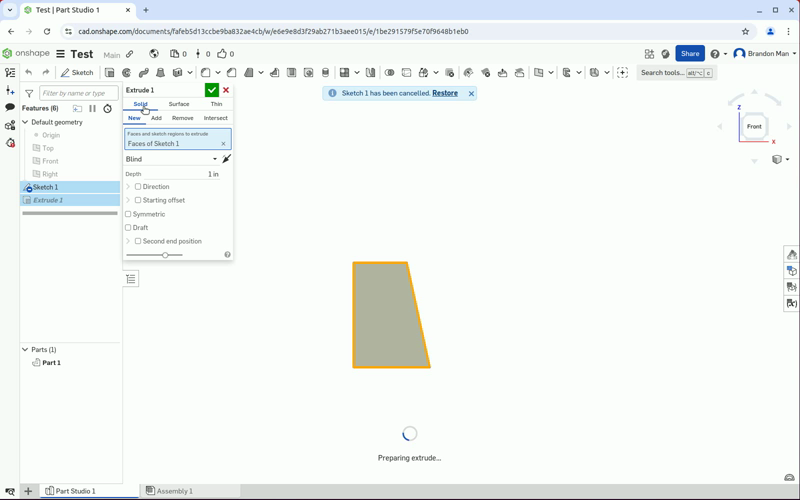
click(143, 106)
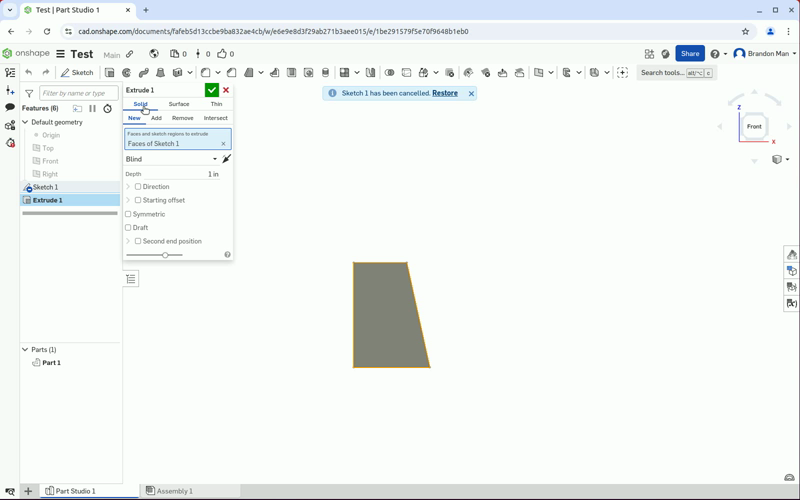
mouse_move(137, 120)
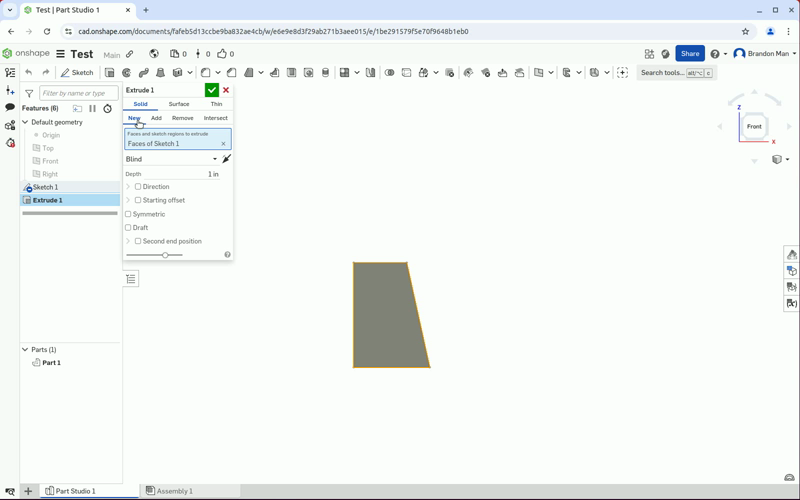
click(137, 120)
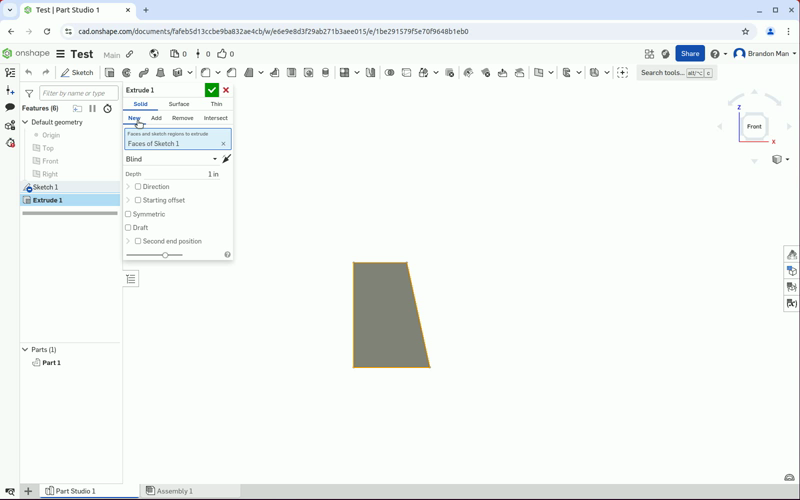
key(tab, 4)
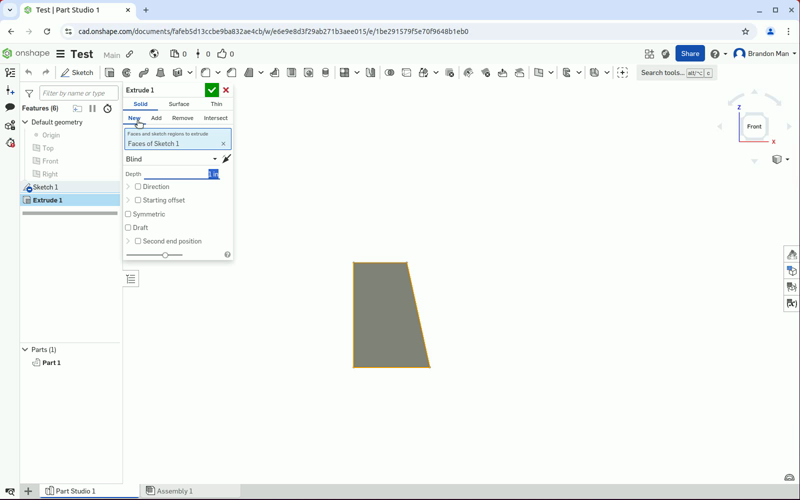
text(11.795)
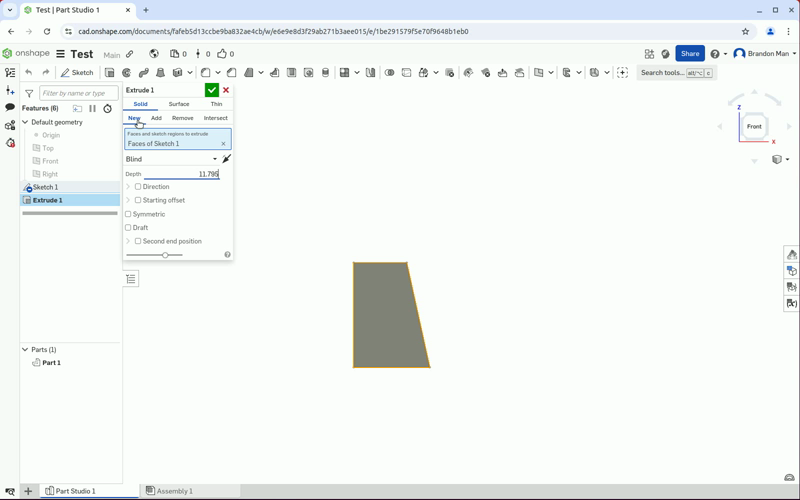
key(enter)
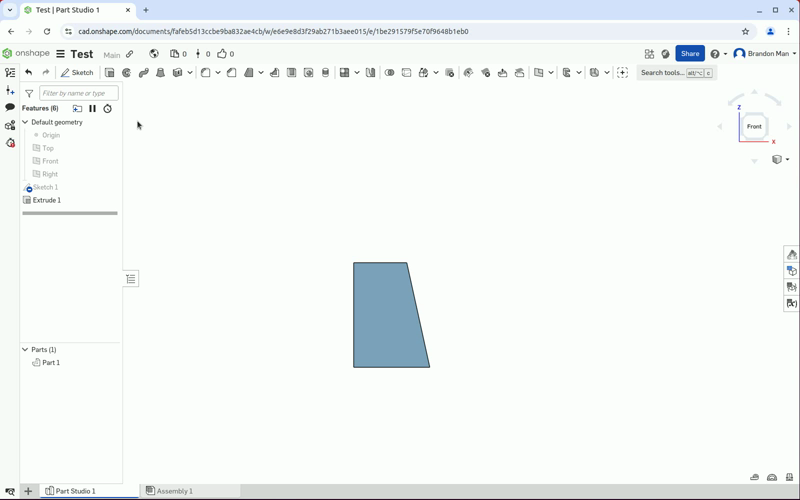
key(shift+h)
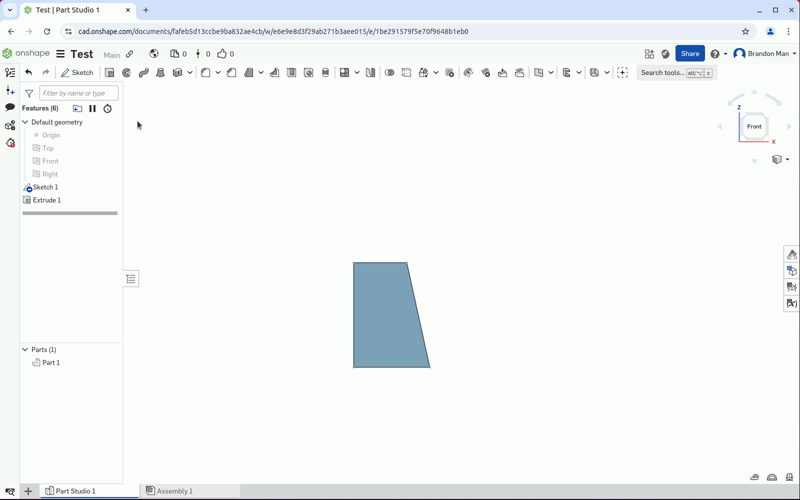
key(shift+h)
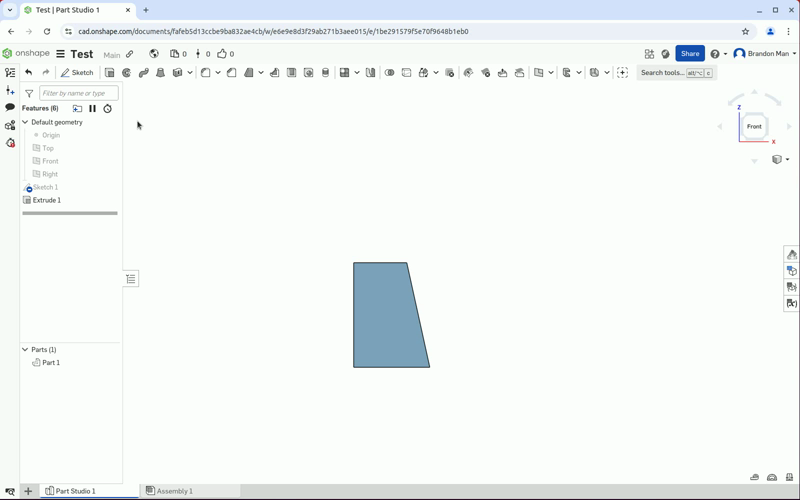
mouse_move(73, 189)
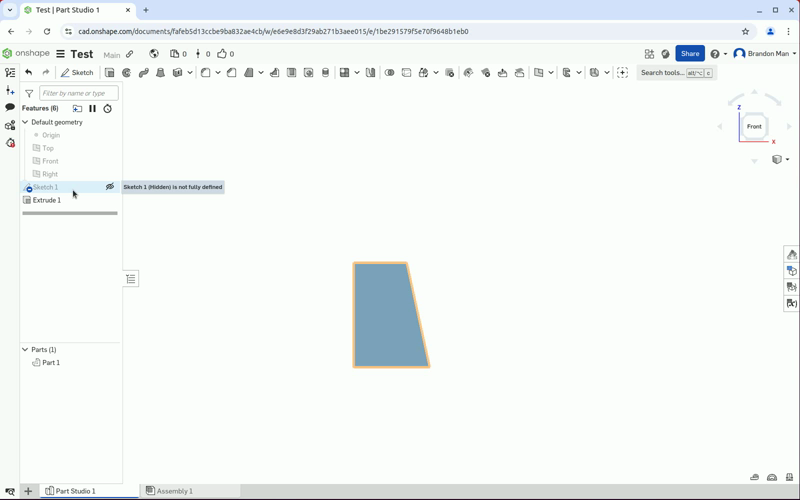
click(73, 189)
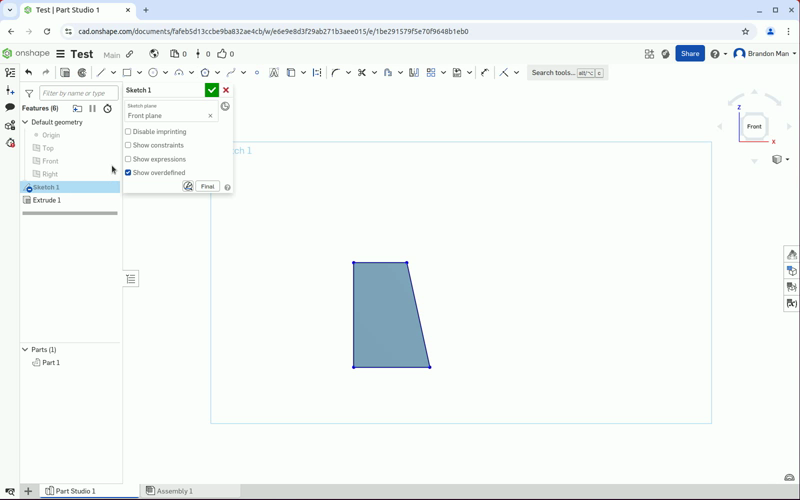
mouse_move(229, 92)
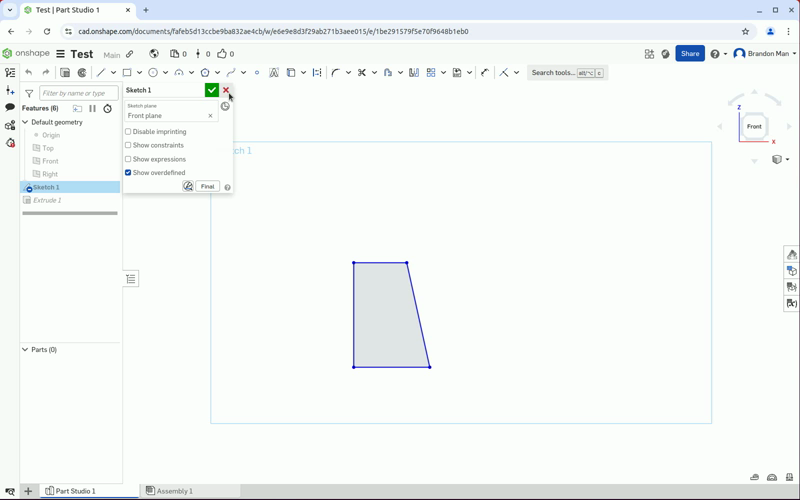
click(229, 92)
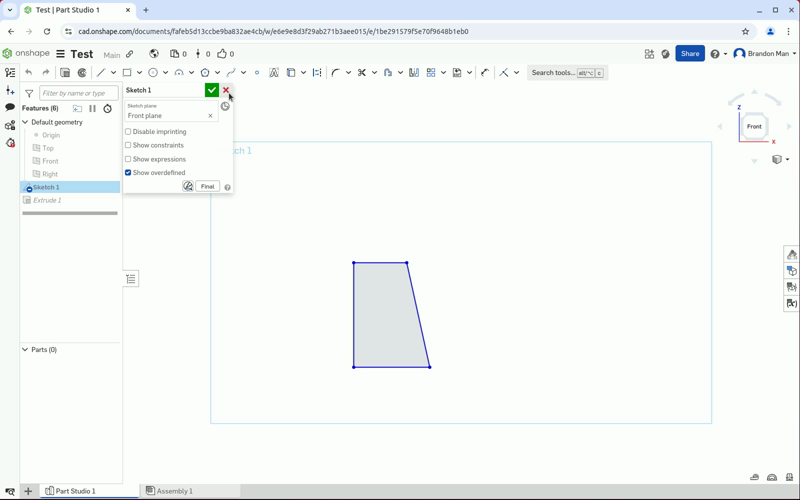
key(shift+s)
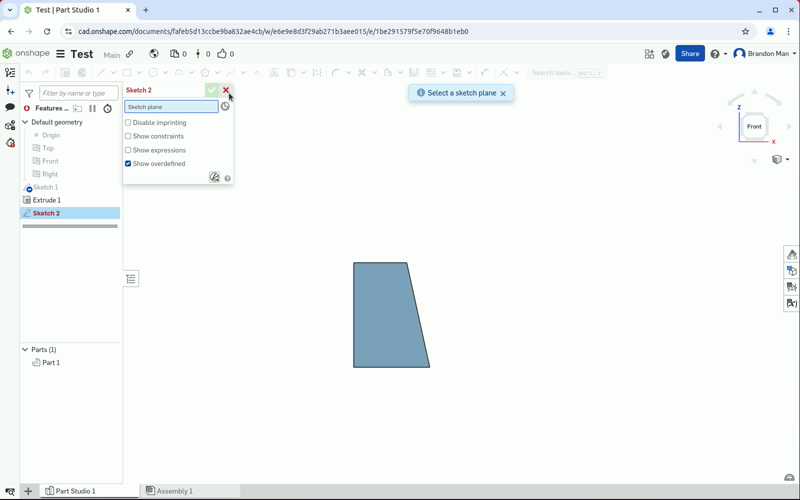
mouse_move(73, 163)
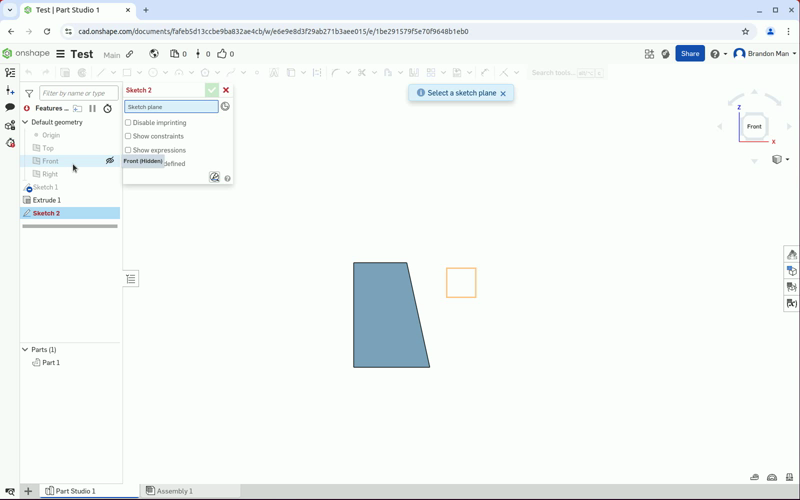
click(73, 163)
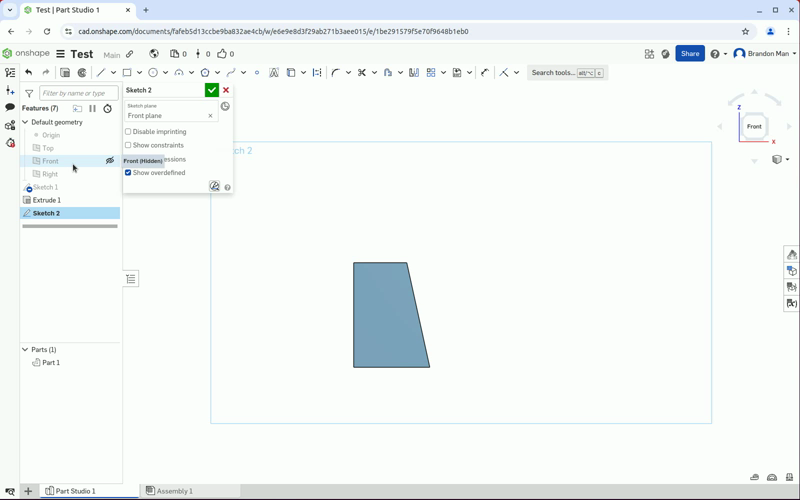
mouse_move(73, 352)
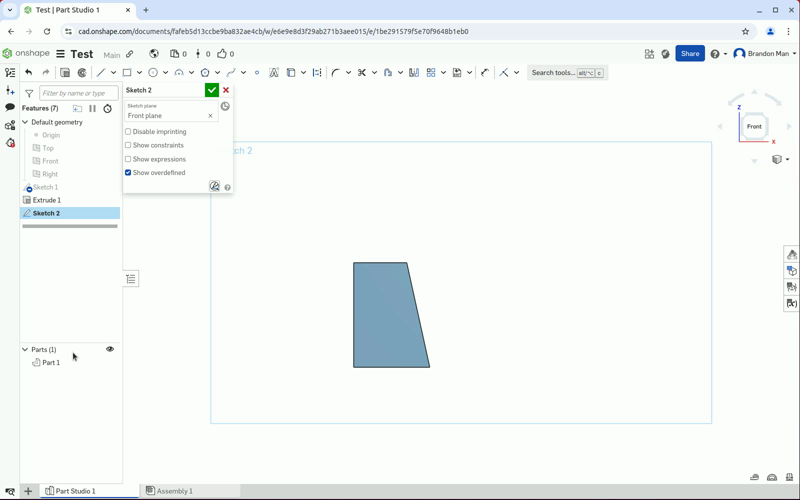
key(y)
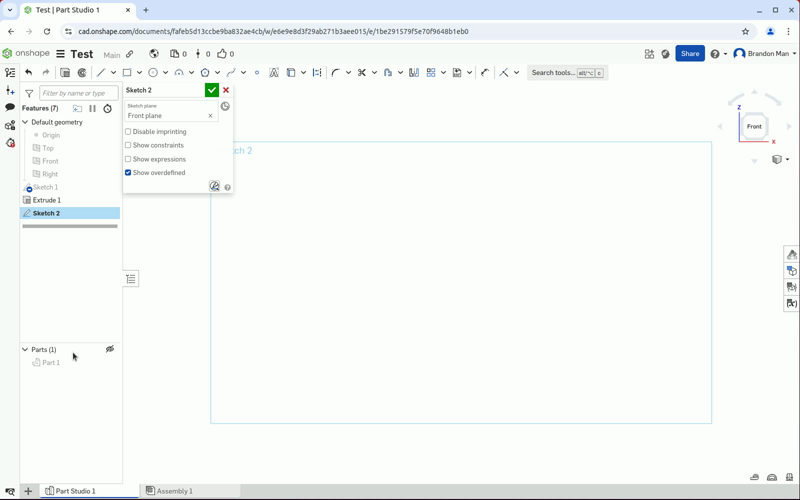
key(l)
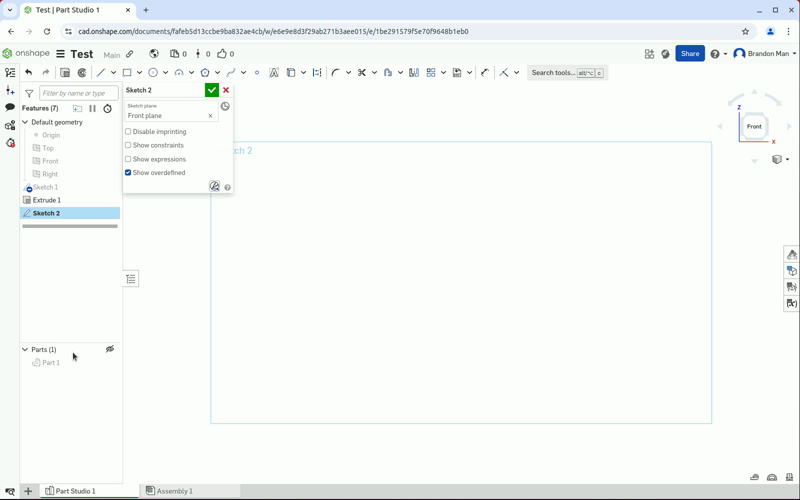
key_down(shift)
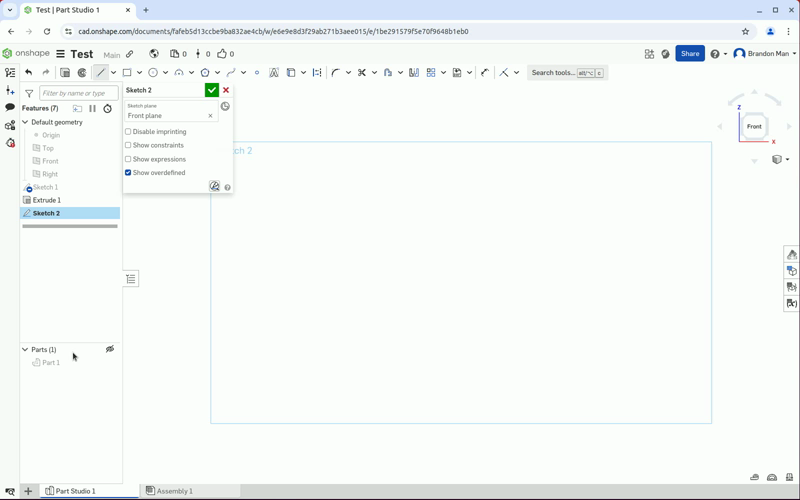
mouse_move(497, 367)
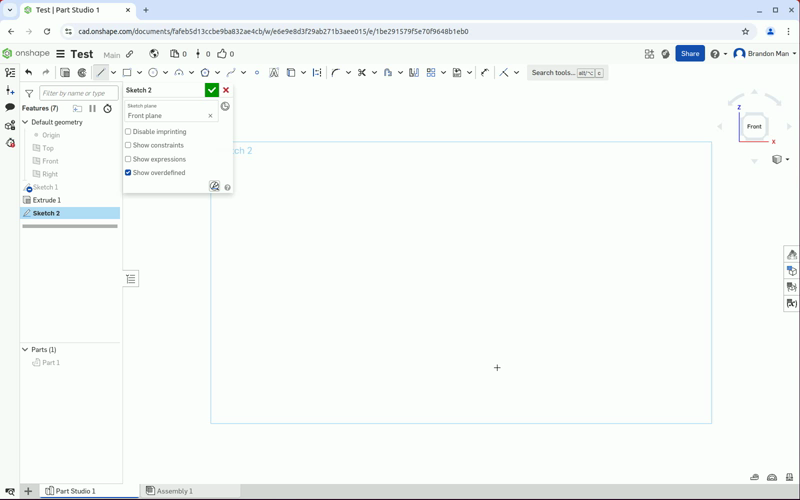
click(497, 367)
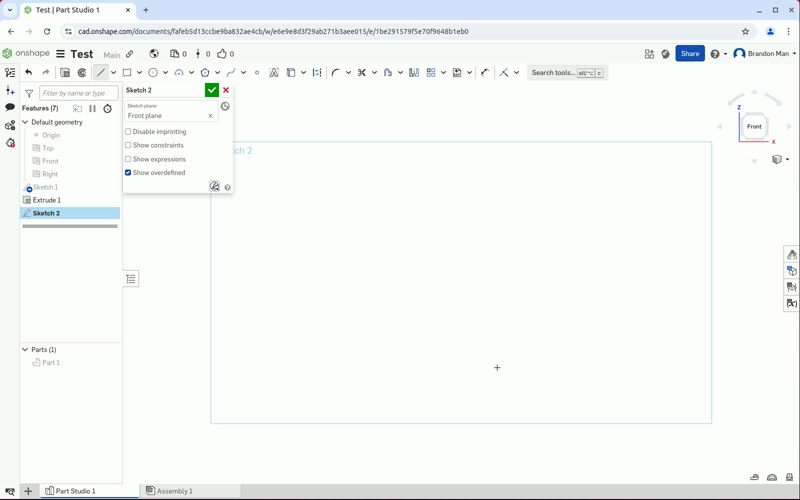
key_up(shift)
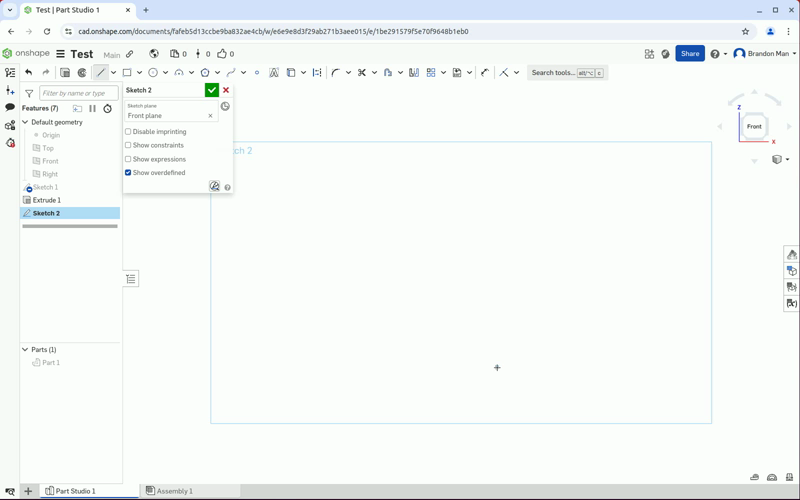
key_down(shift)
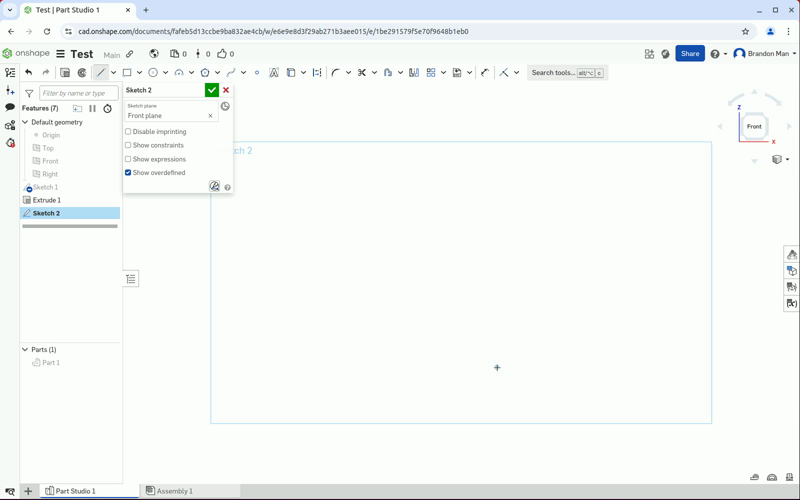
mouse_move(573, 367)
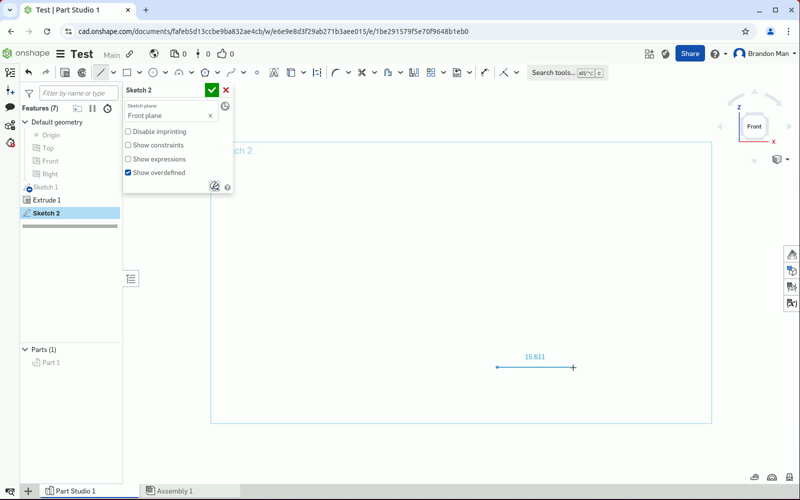
click(573, 367)
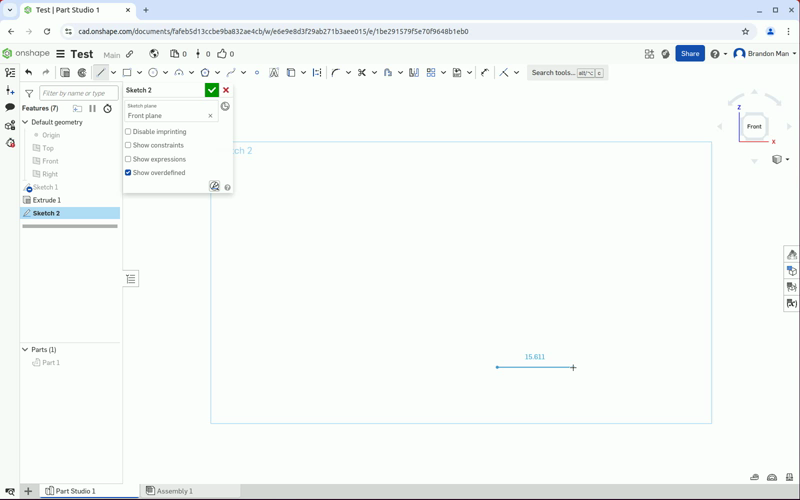
key_up(shift)
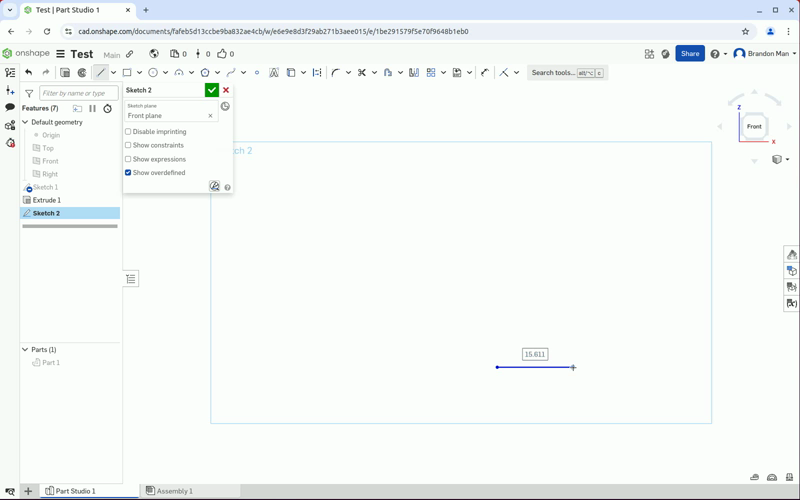
key_down(shift)
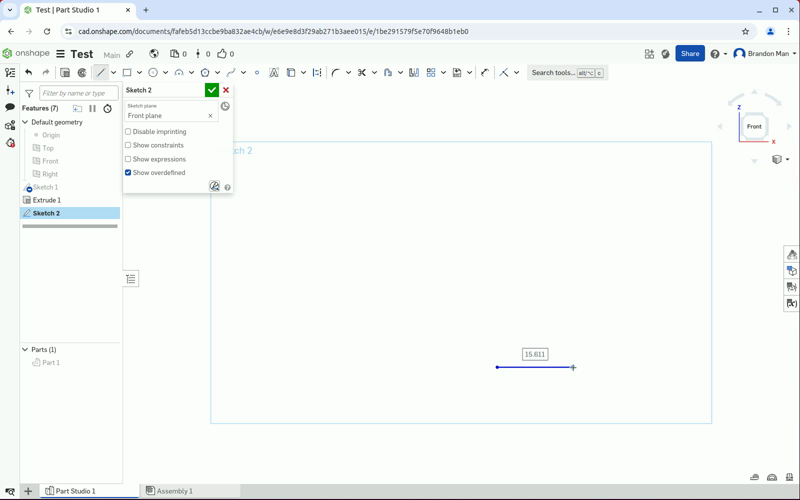
mouse_move(573, 262)
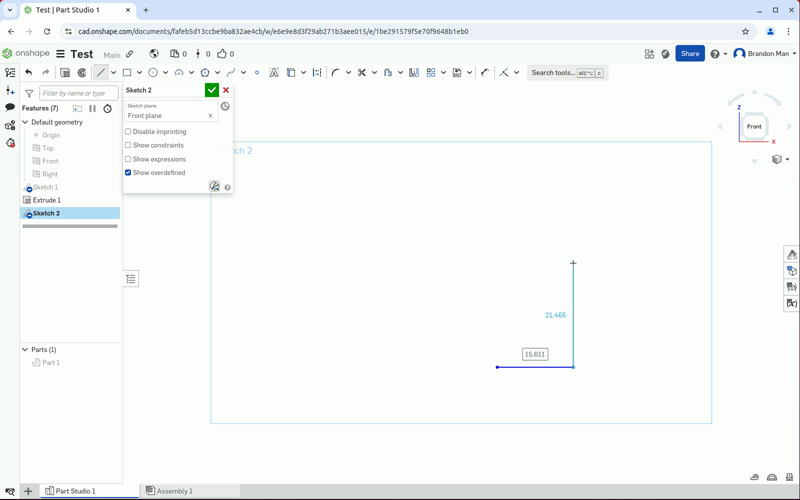
click(573, 262)
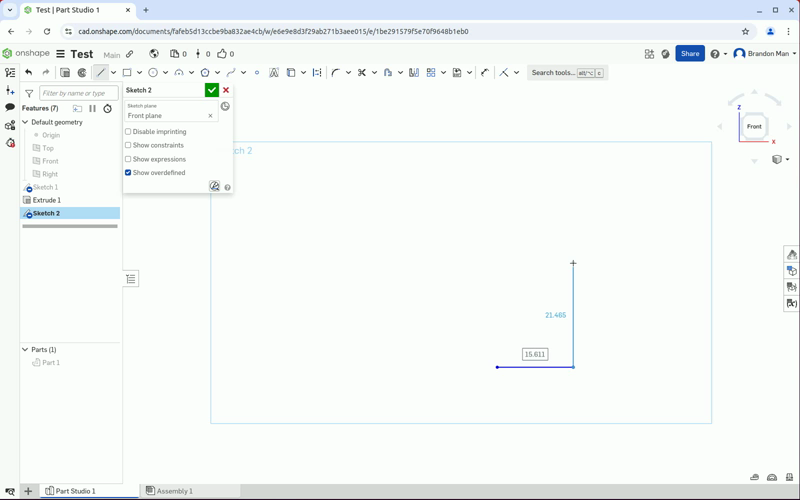
key_up(shift)
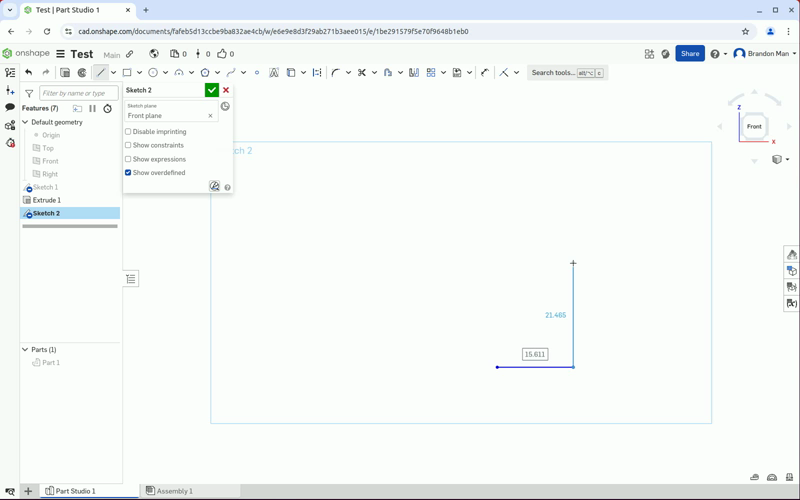
key_down(shift)
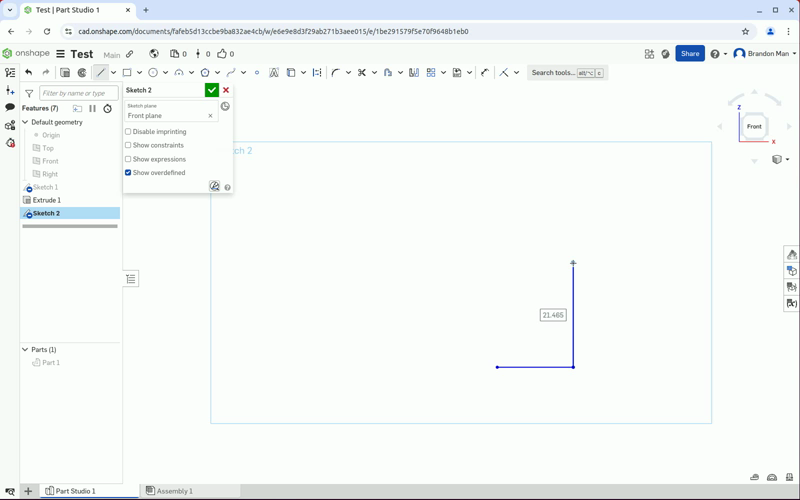
mouse_move(589, 262)
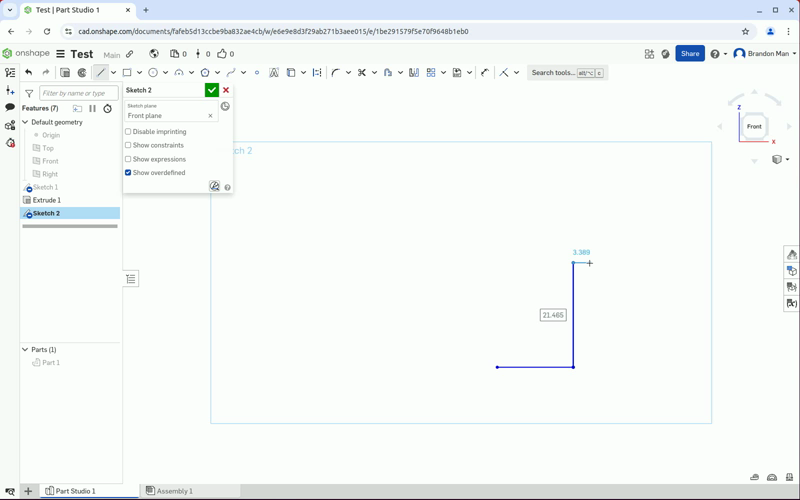
mouse_move(521, 262)
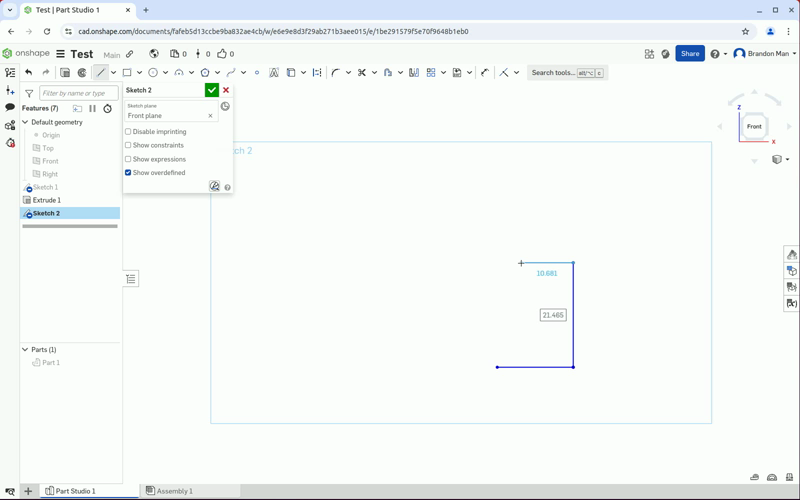
click(521, 262)
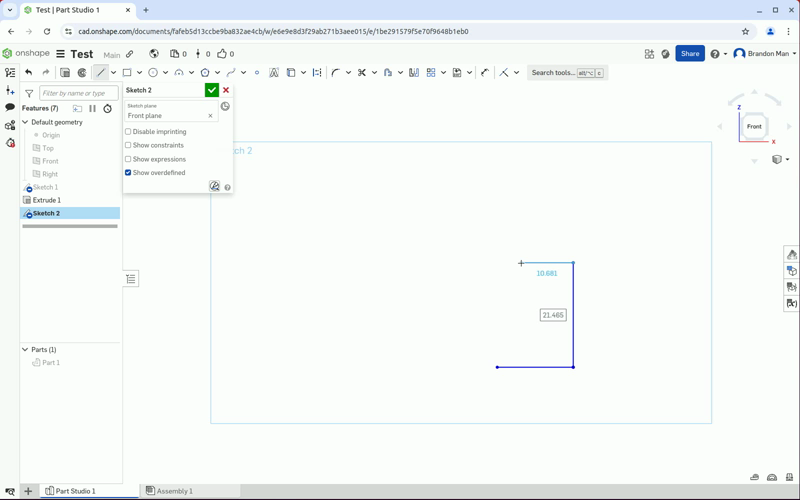
key_up(shift)
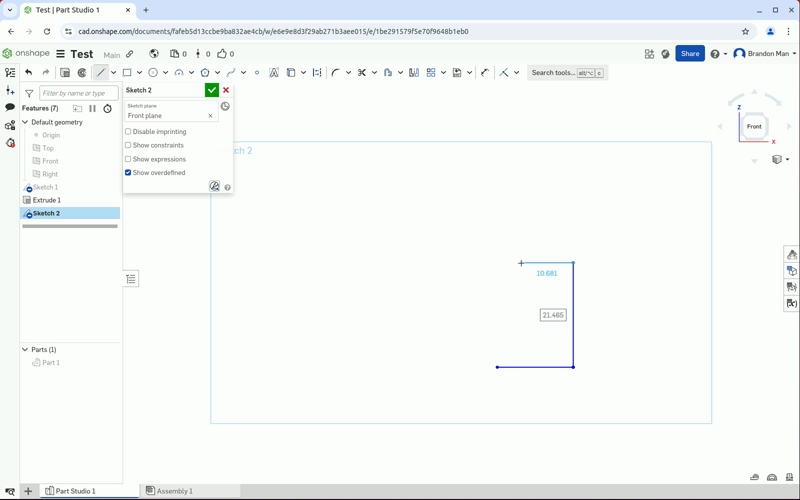
key_down(shift)
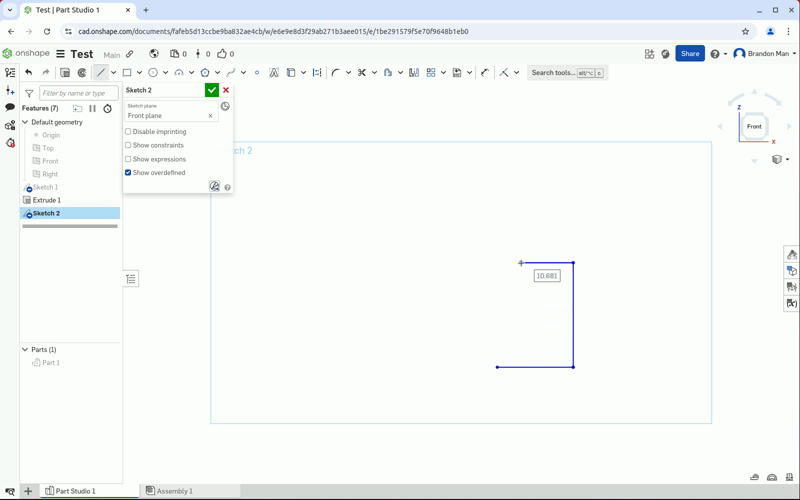
mouse_move(497, 367)
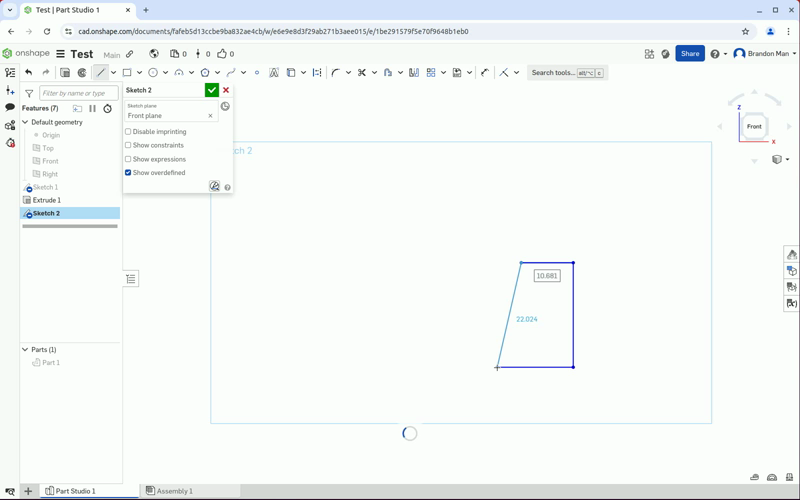
key_up(shift)
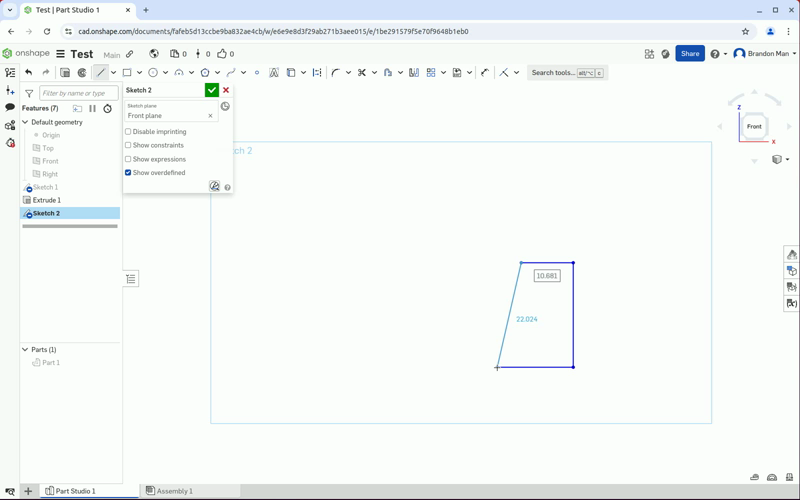
click(497, 367)
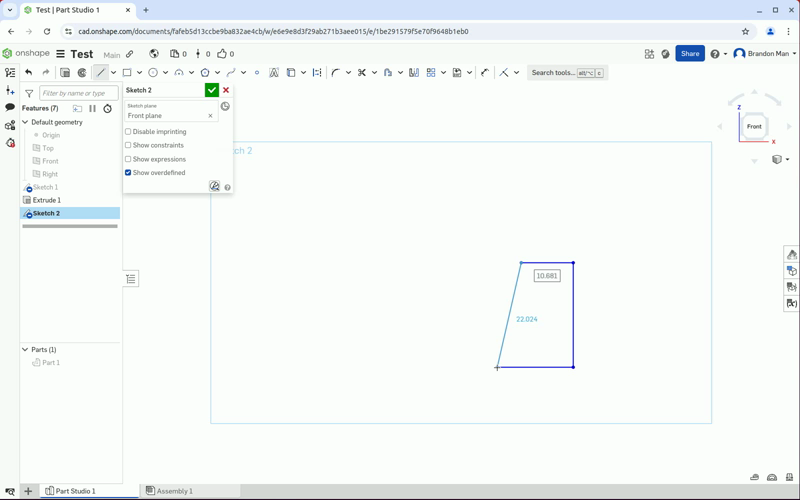
key(esc)
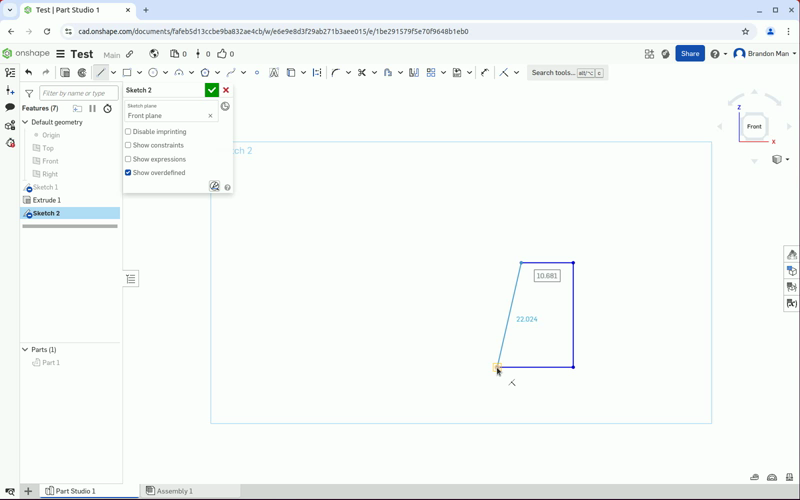
mouse_move(566, 316)
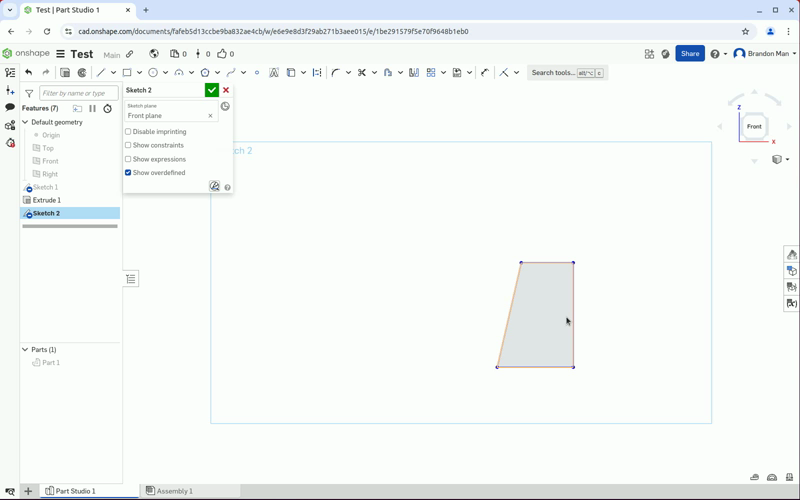
click(566, 316)
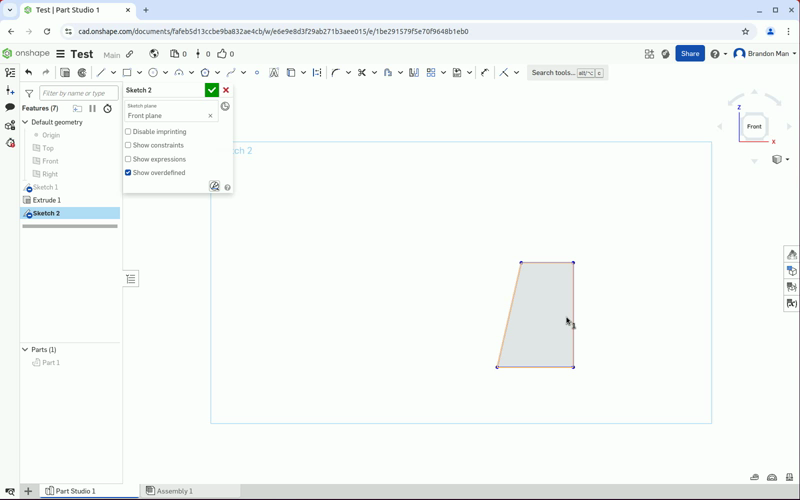
mouse_move(73, 352)
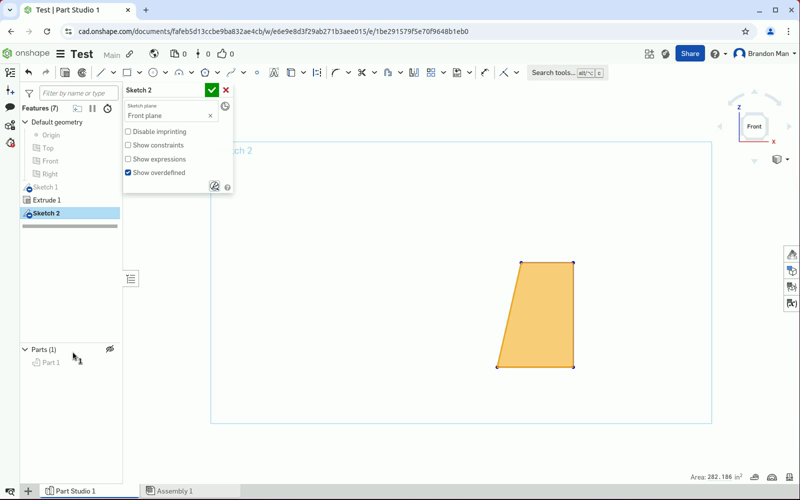
key(shift+y)
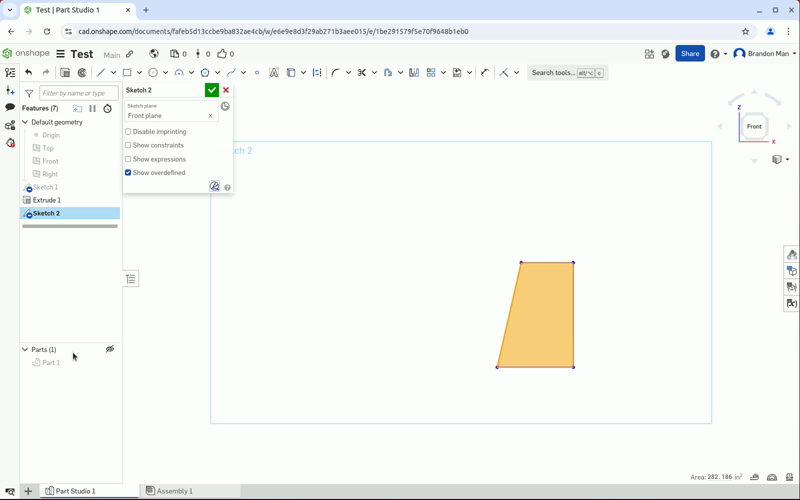
key(shift+e)
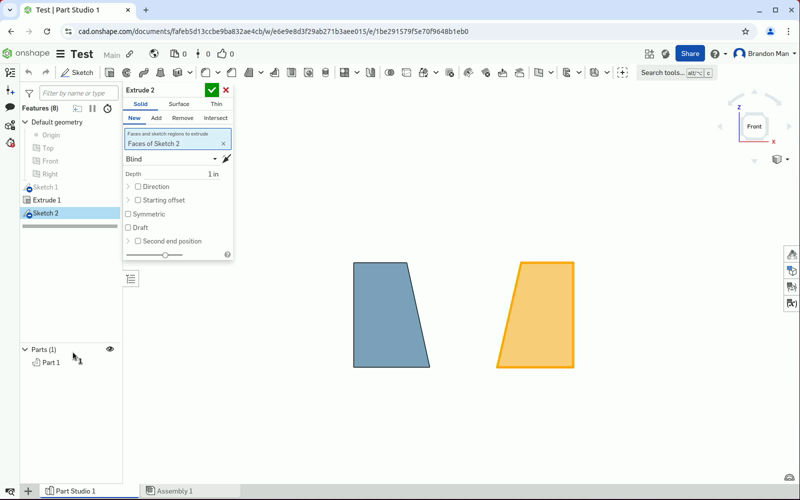
mouse_move(143, 106)
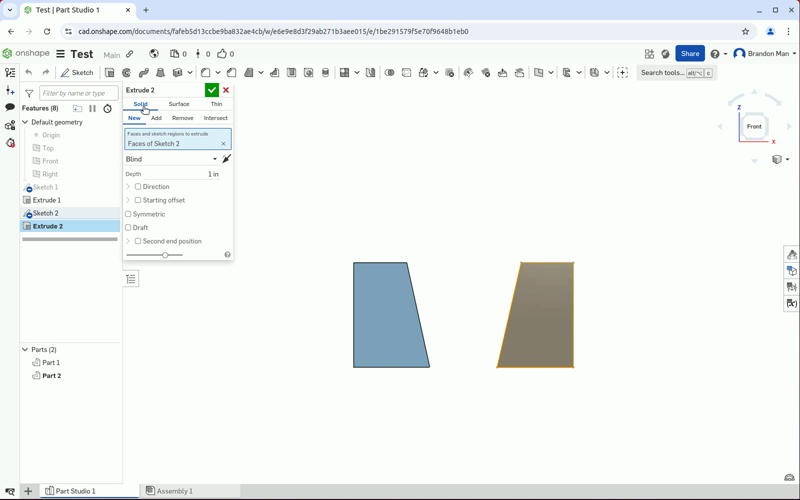
click(143, 106)
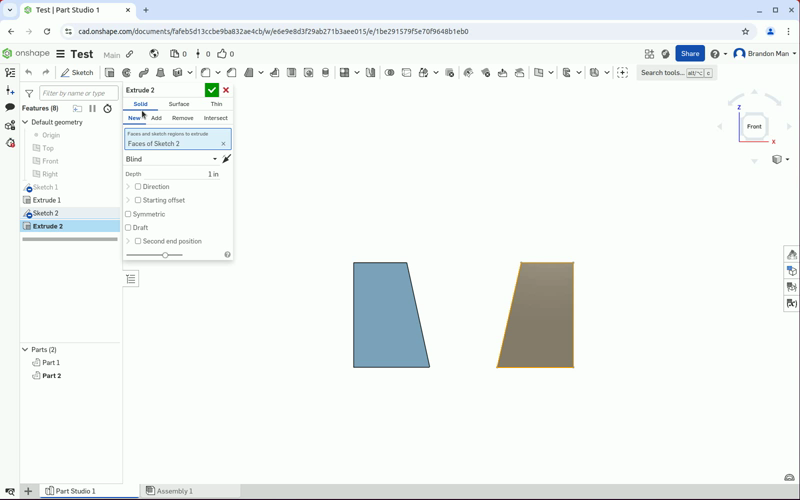
mouse_move(137, 120)
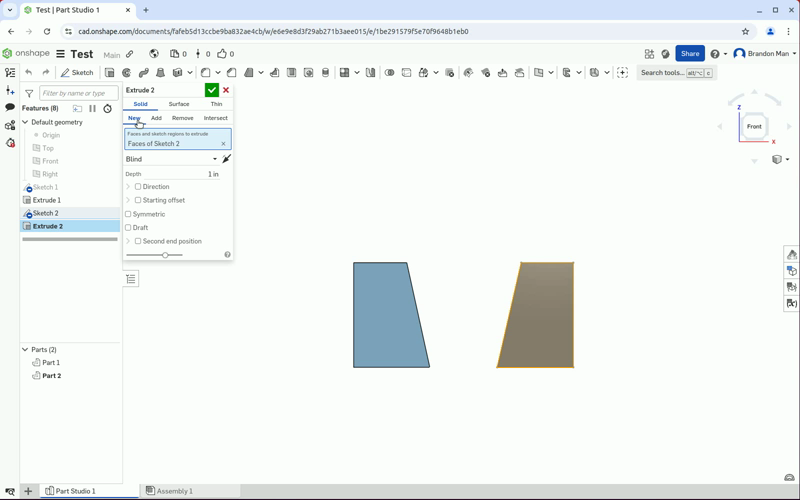
click(137, 120)
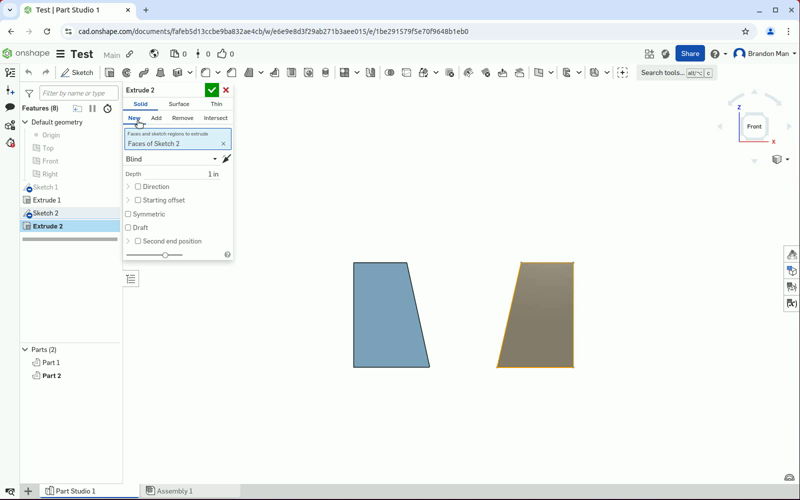
key(tab, 4)
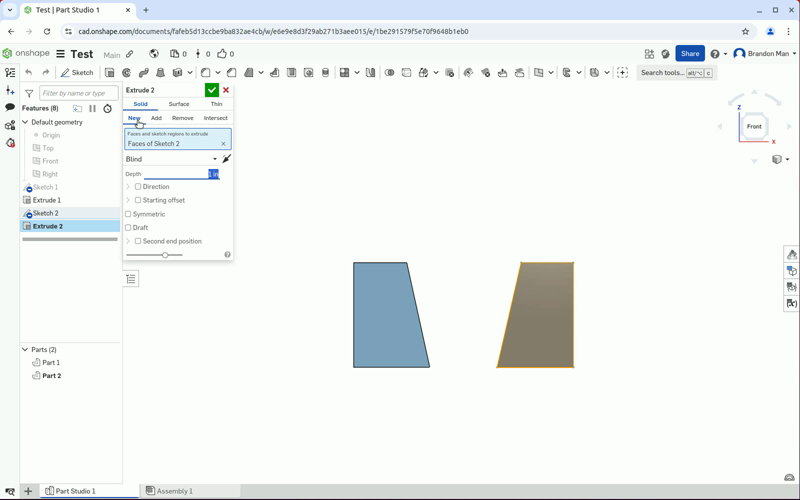
text(11.795)
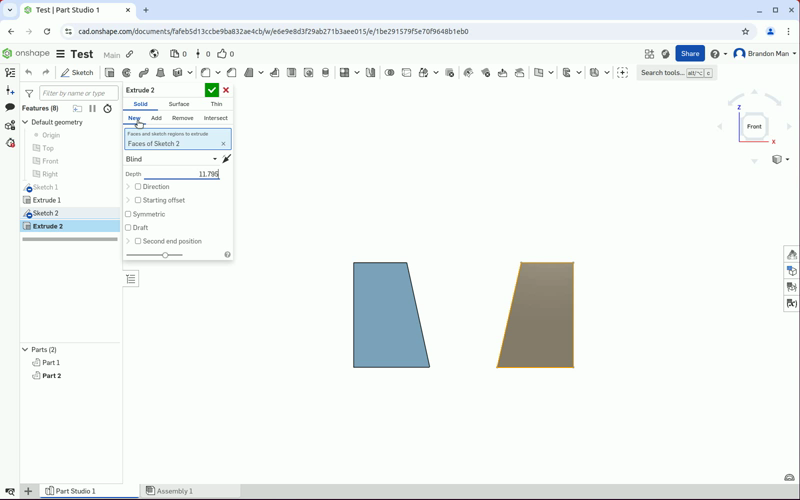
key(enter)
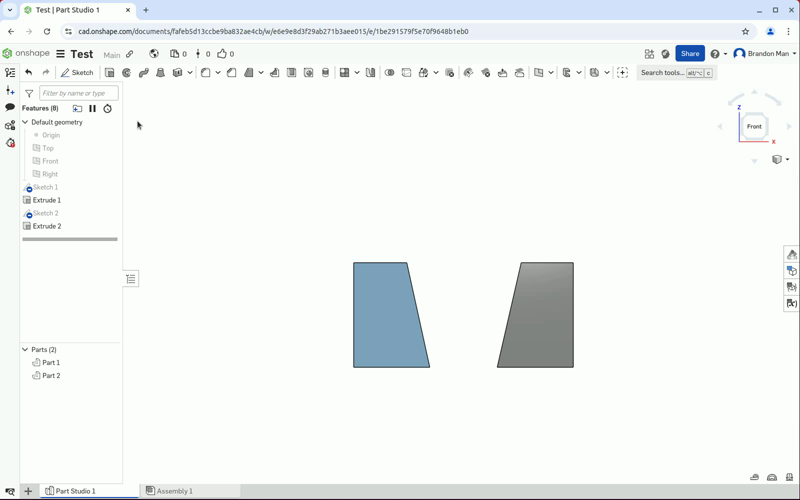
key(shift+h)
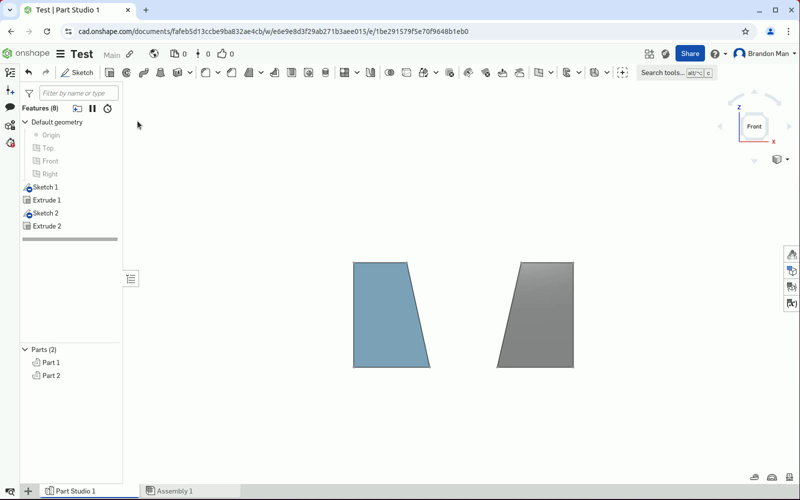
key(shift+h)
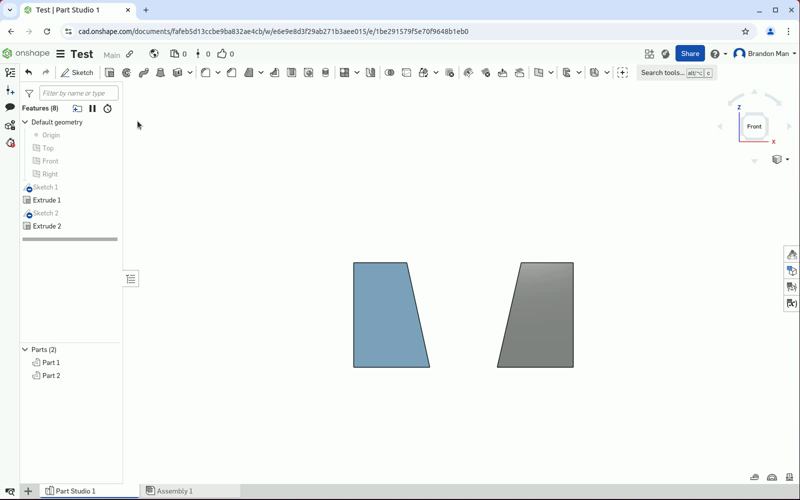
mouse_move(73, 189)
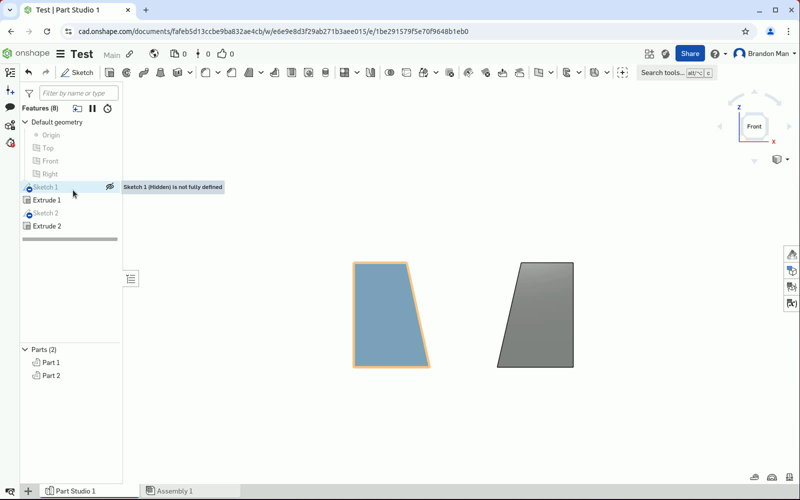
click(73, 189)
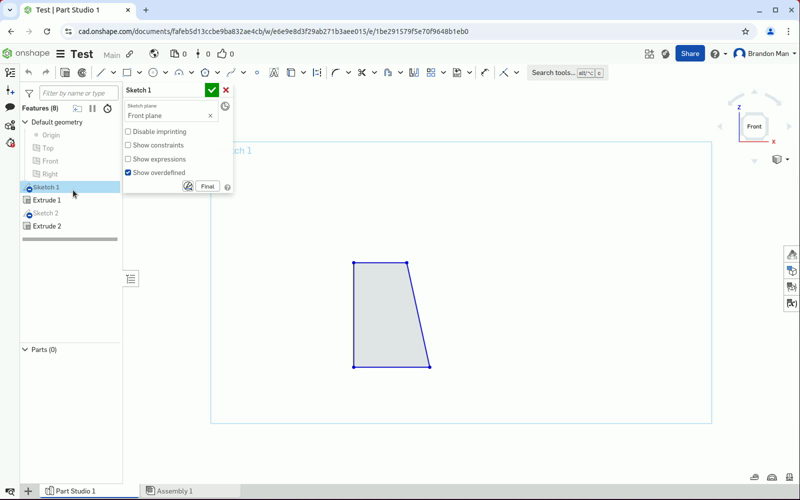
mouse_move(229, 92)
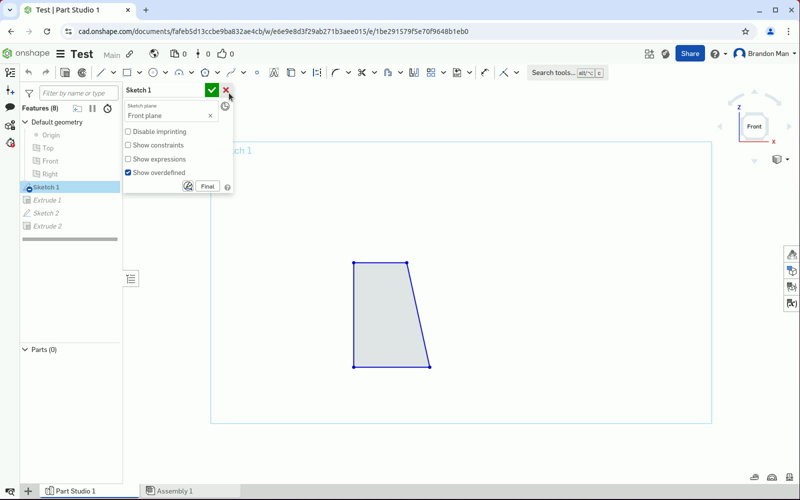
click(229, 92)
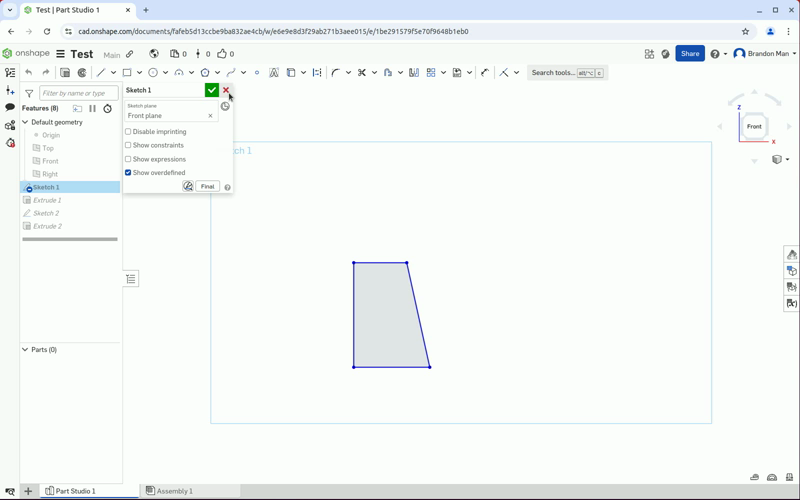
key(shift+s)
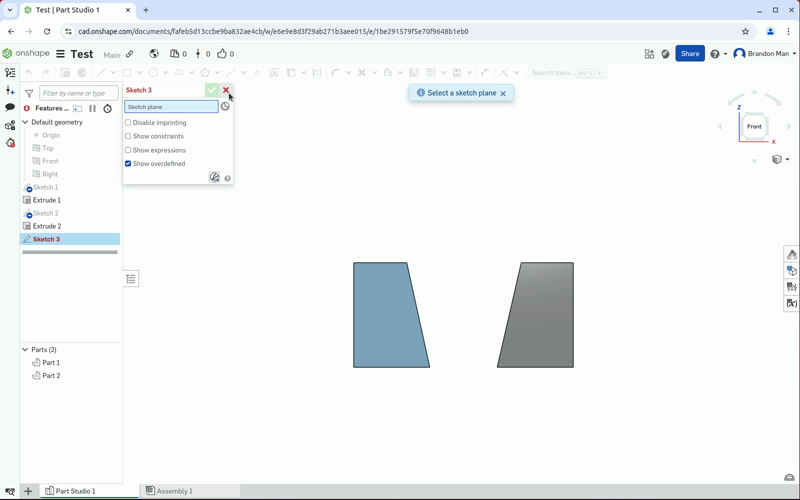
mouse_move(73, 163)
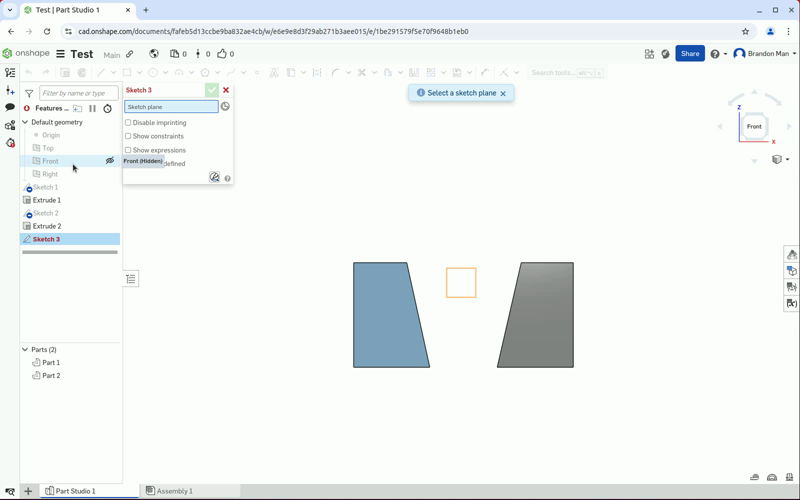
click(73, 163)
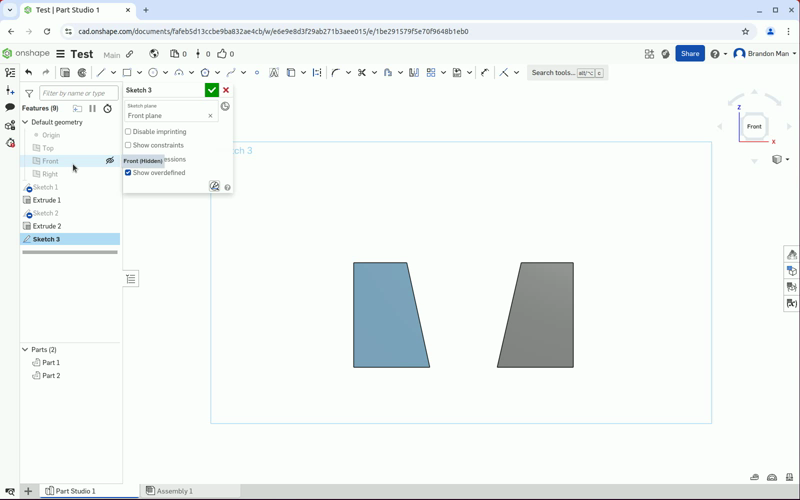
mouse_move(73, 352)
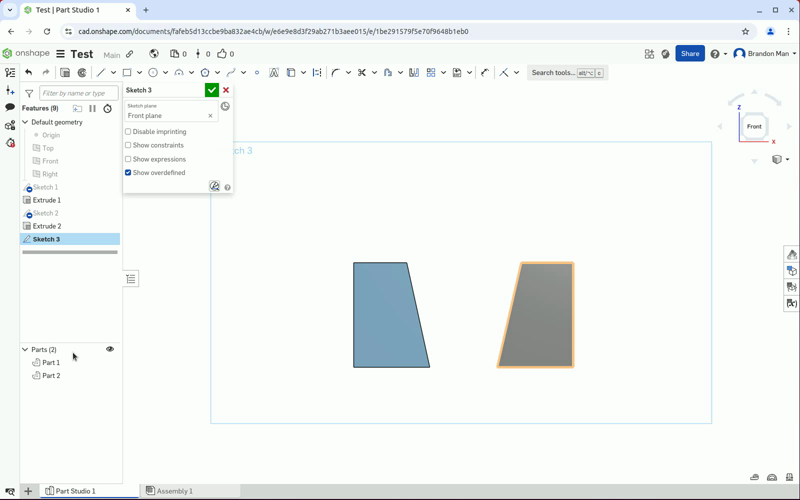
key(y)
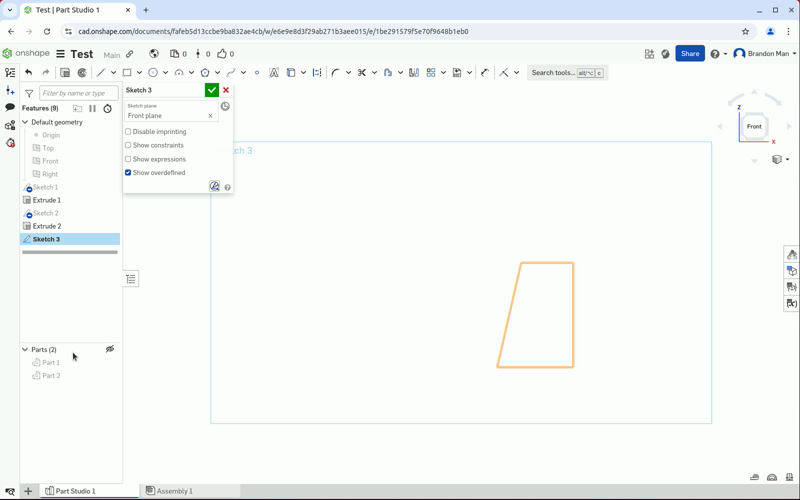
key(l)
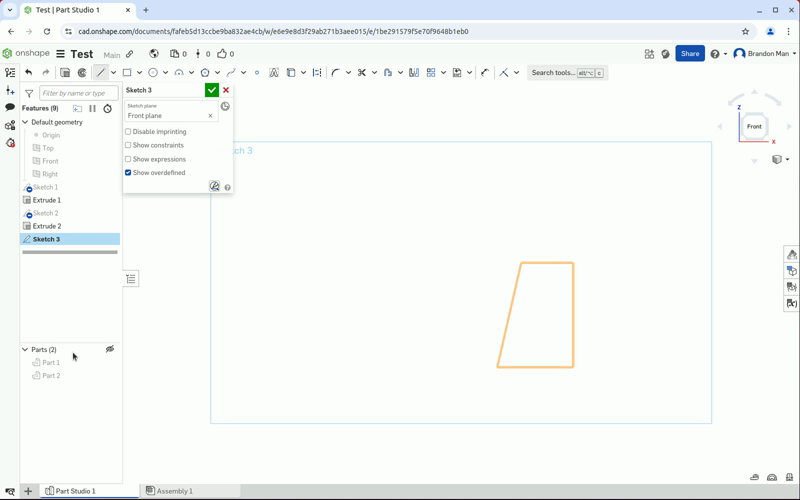
key_down(shift)
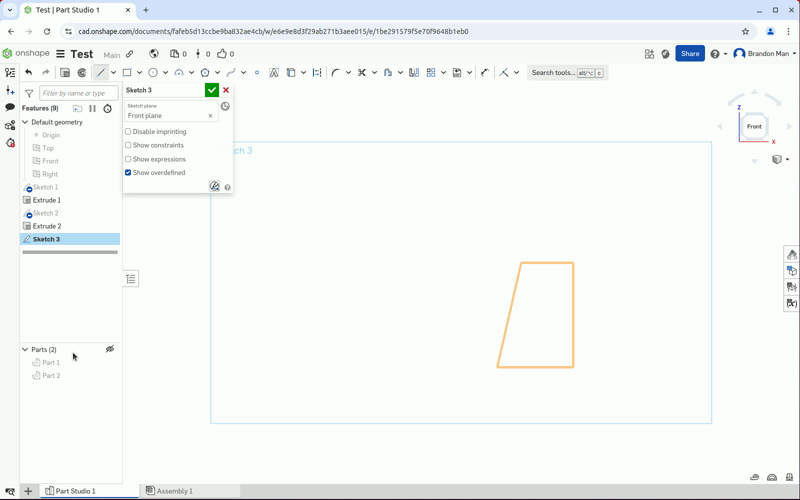
mouse_move(406, 261)
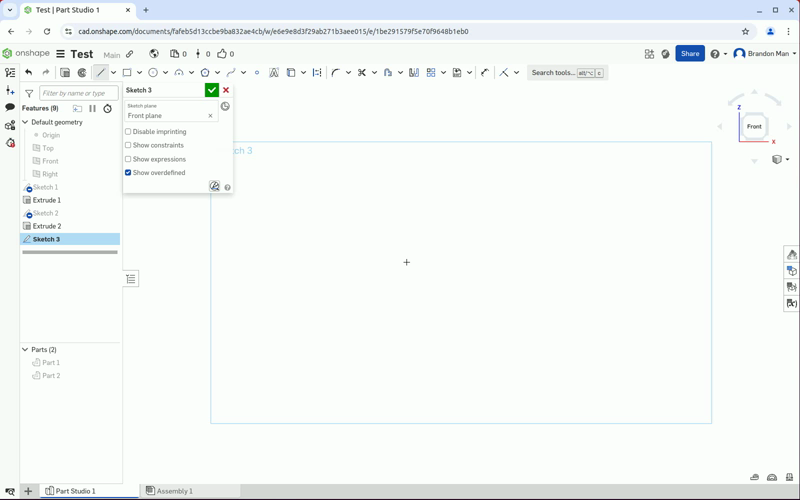
click(406, 261)
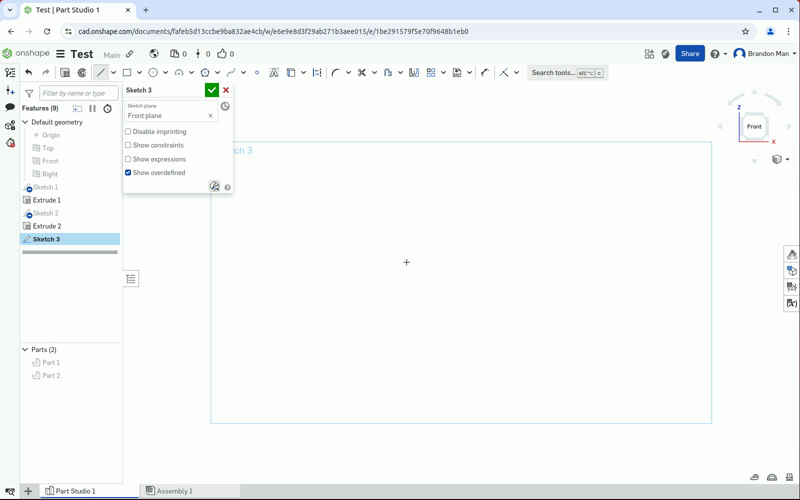
key_up(shift)
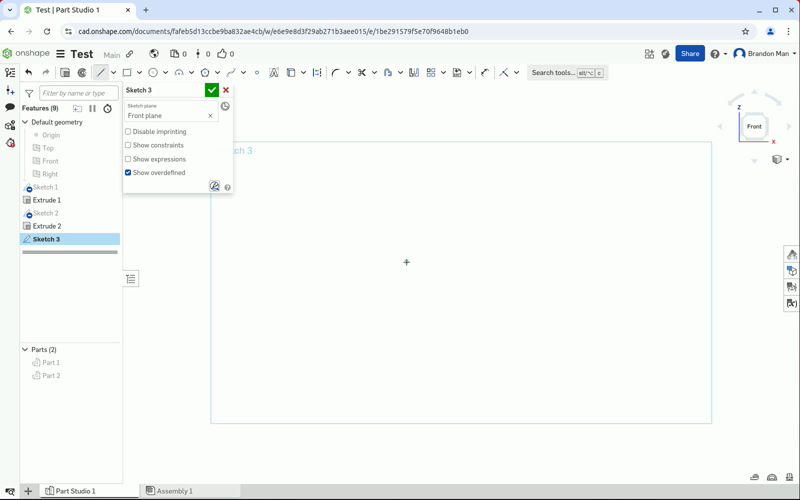
key_down(shift)
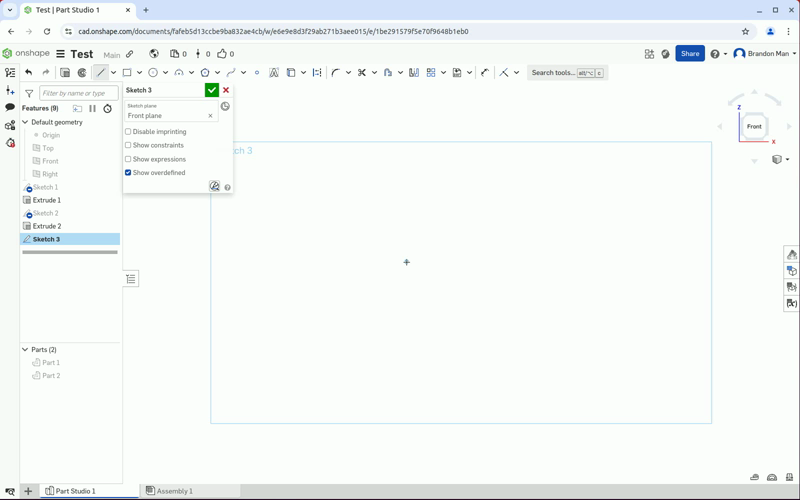
mouse_move(431, 366)
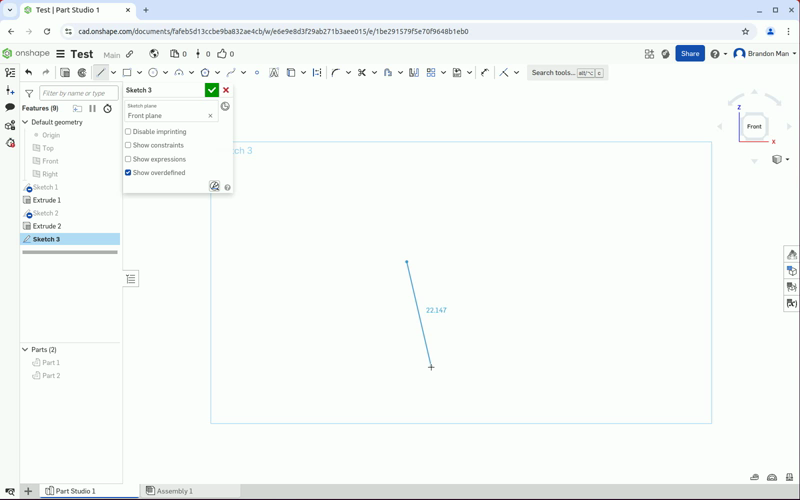
click(431, 366)
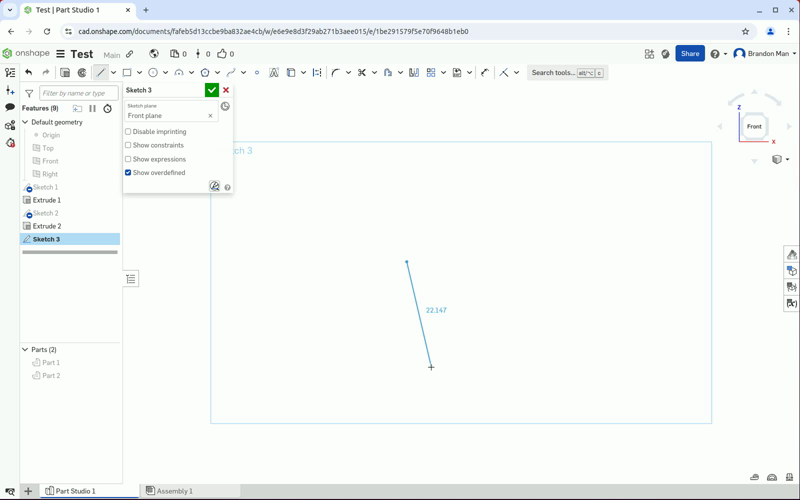
key_up(shift)
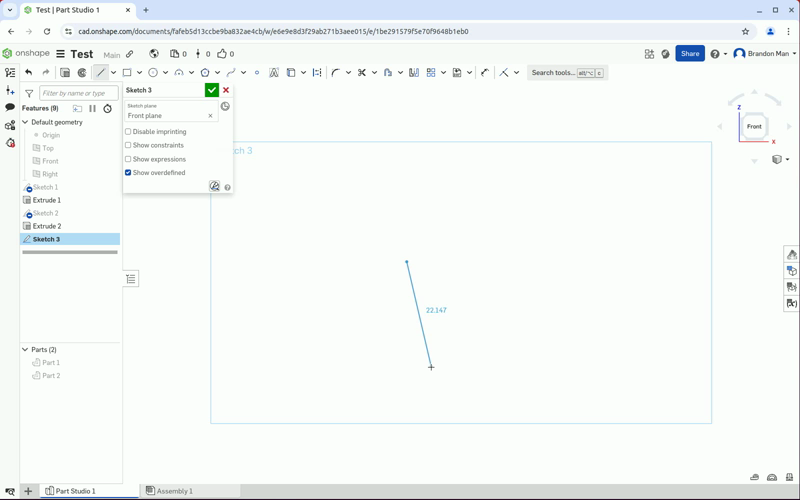
key_down(shift)
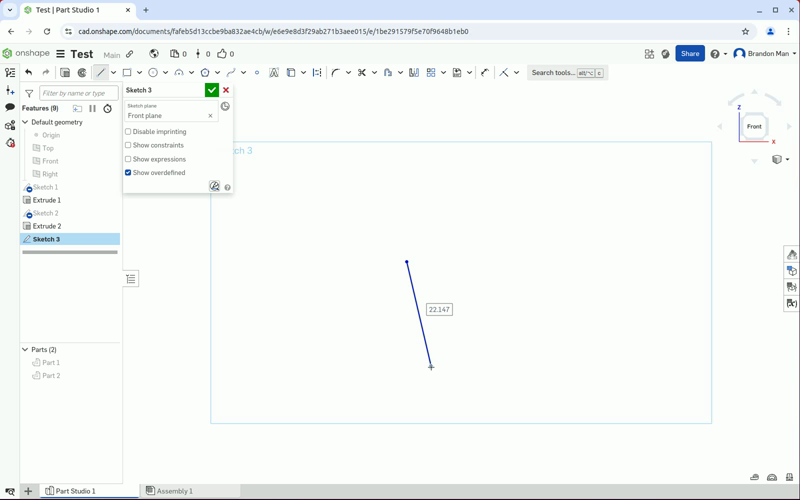
mouse_move(497, 366)
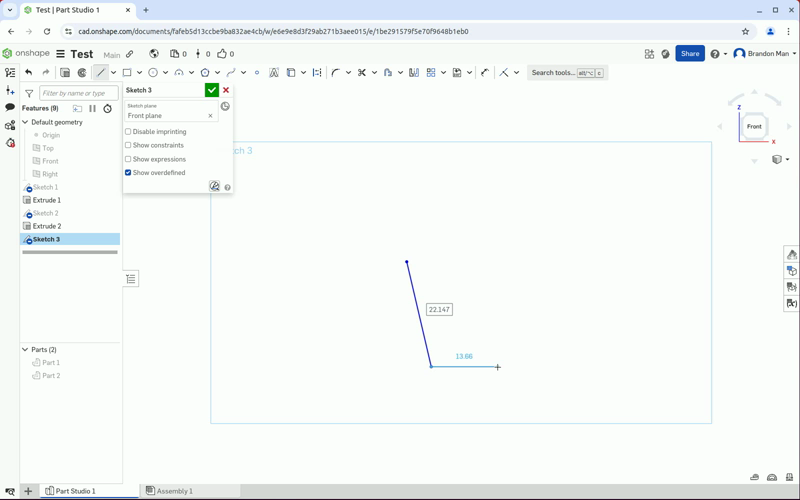
click(497, 366)
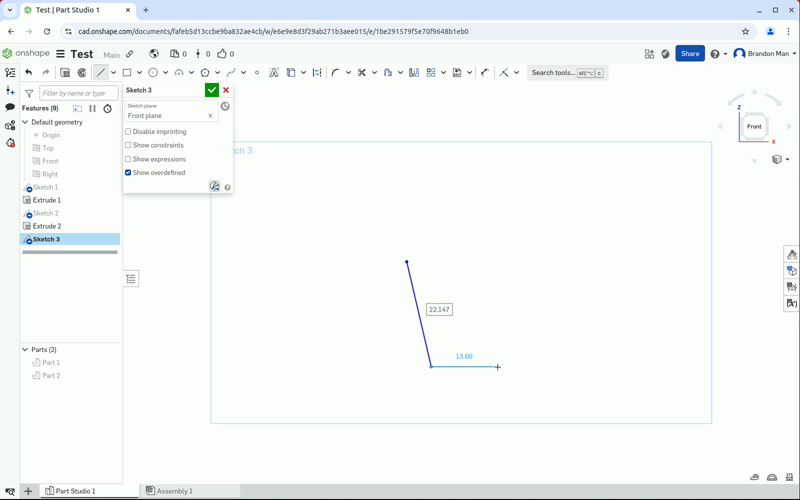
key_up(shift)
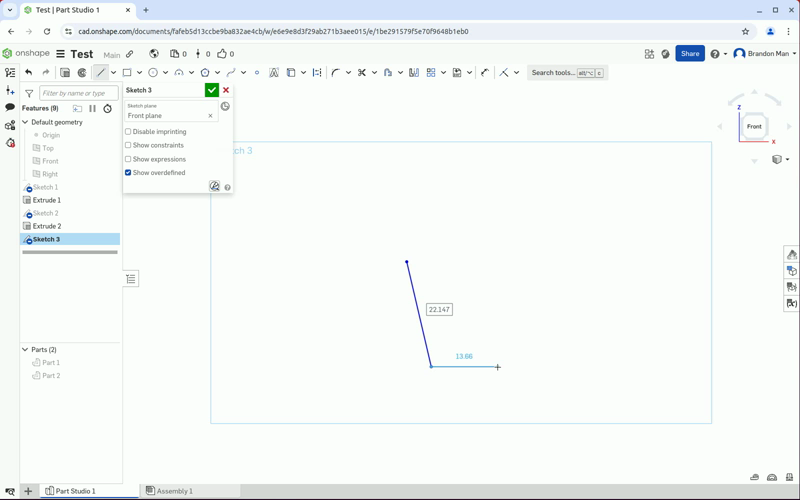
key_down(shift)
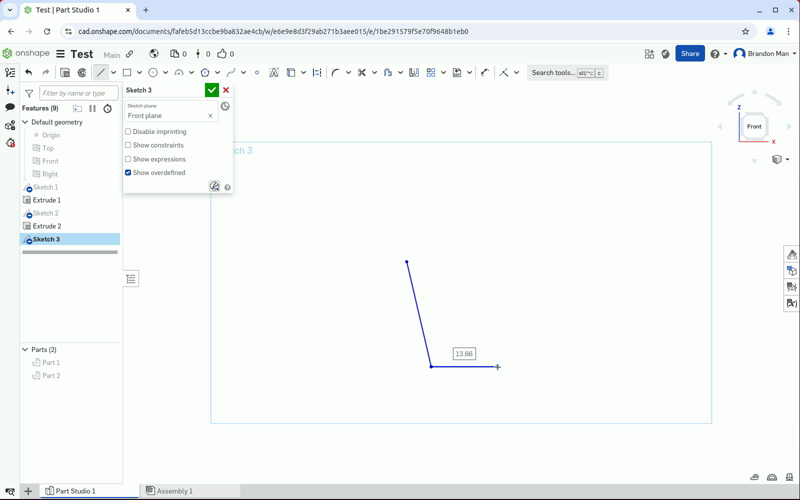
mouse_move(521, 261)
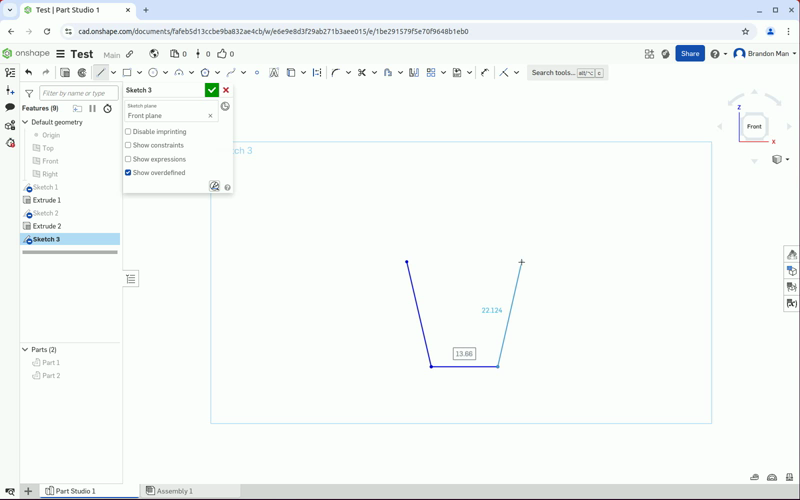
click(521, 261)
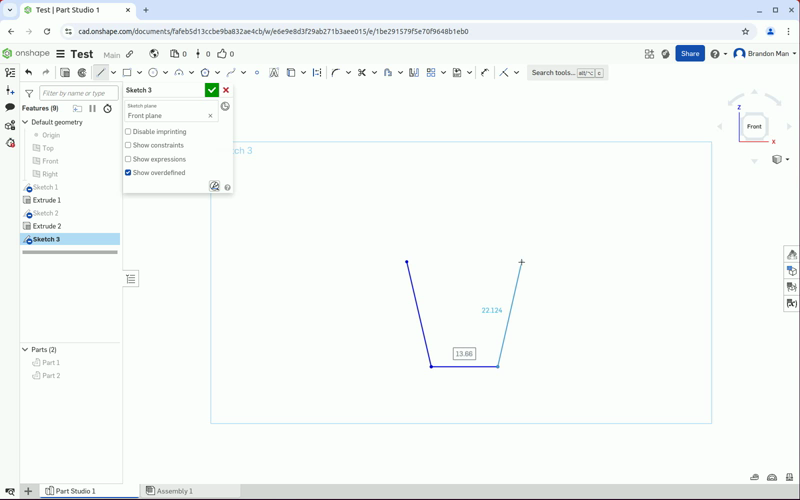
key_up(shift)
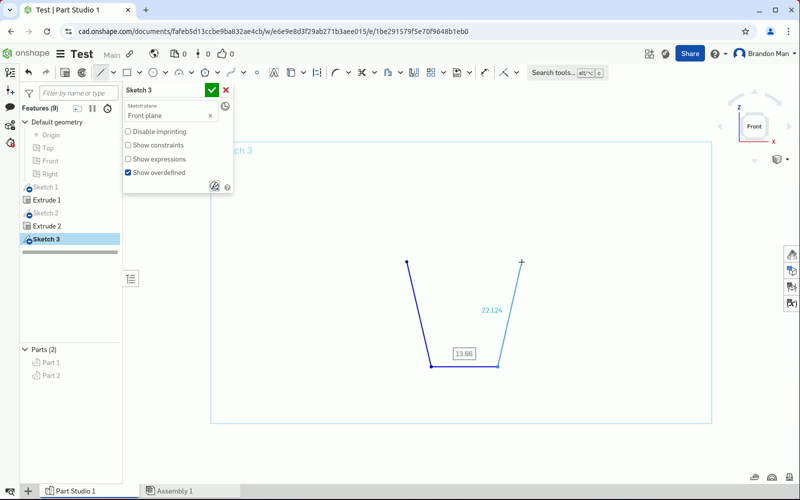
key_down(shift)
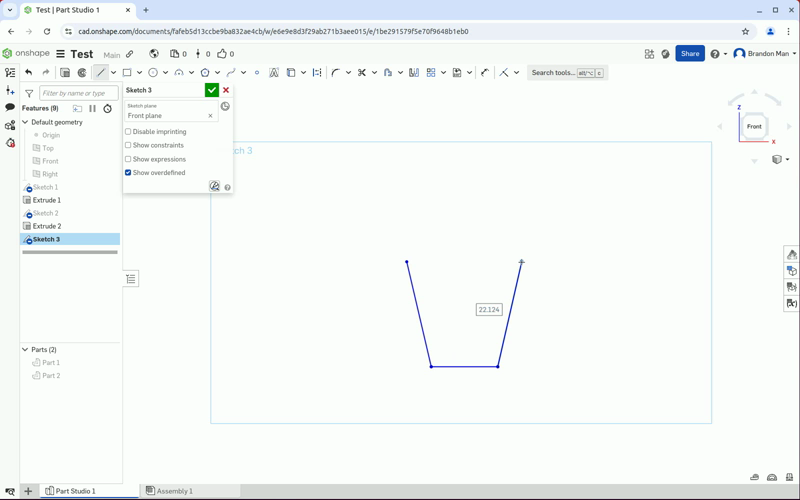
mouse_move(406, 261)
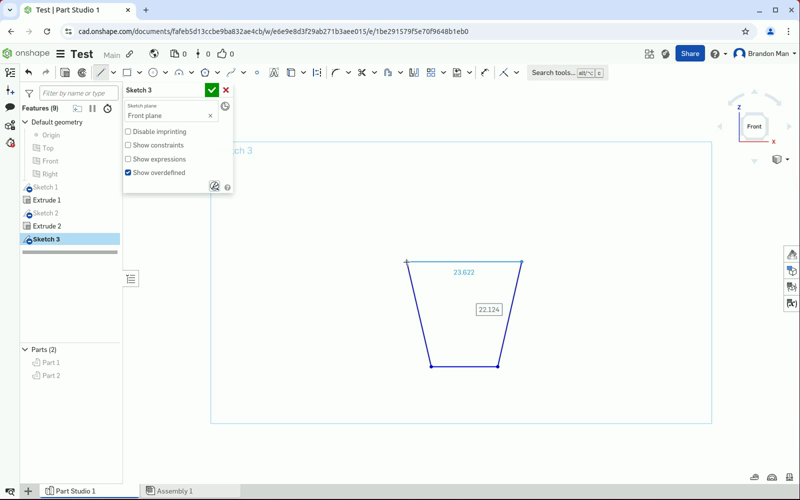
key_up(shift)
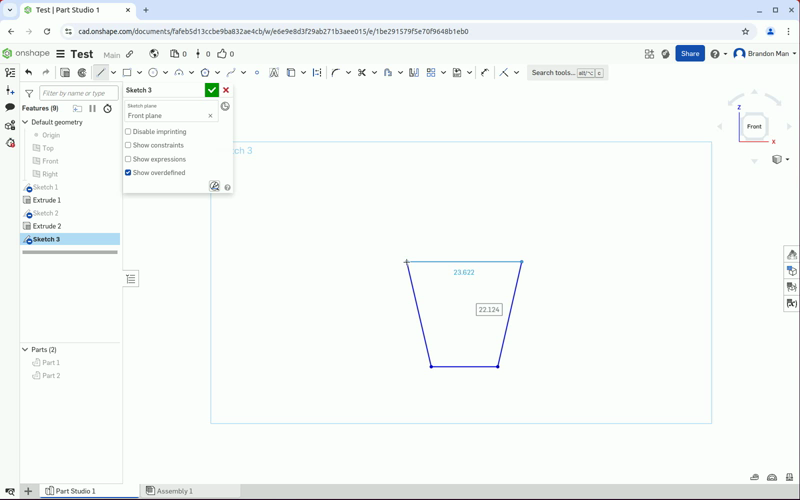
click(406, 261)
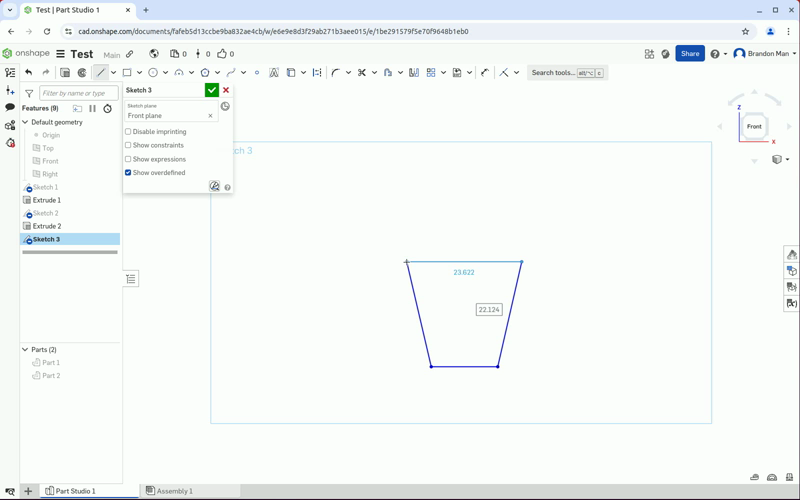
key(esc)
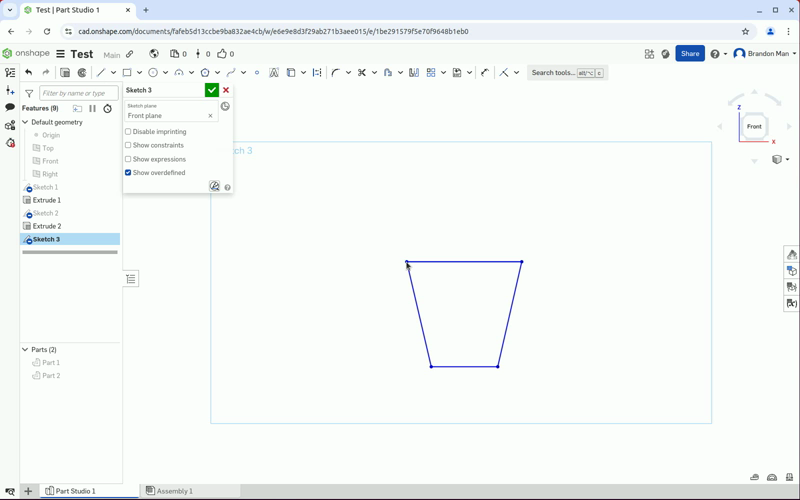
mouse_move(430, 284)
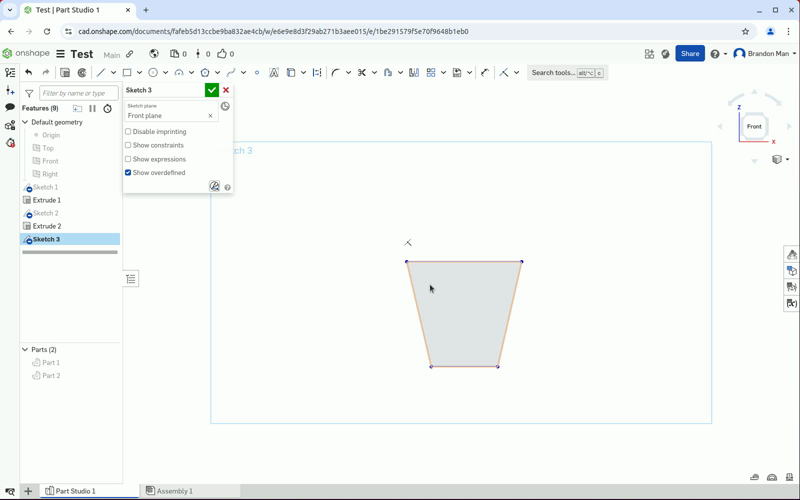
click(430, 284)
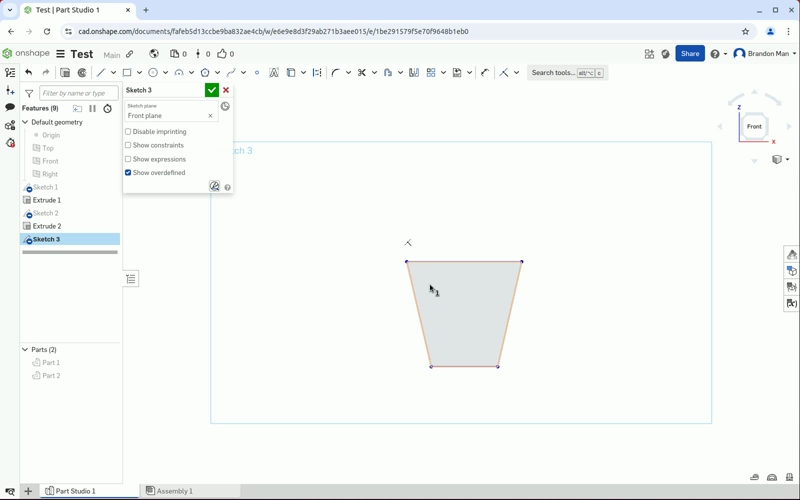
mouse_move(73, 352)
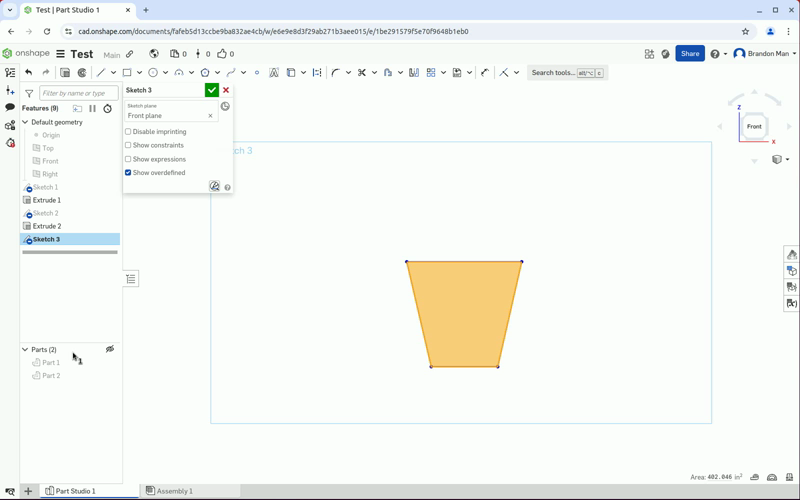
key(shift+y)
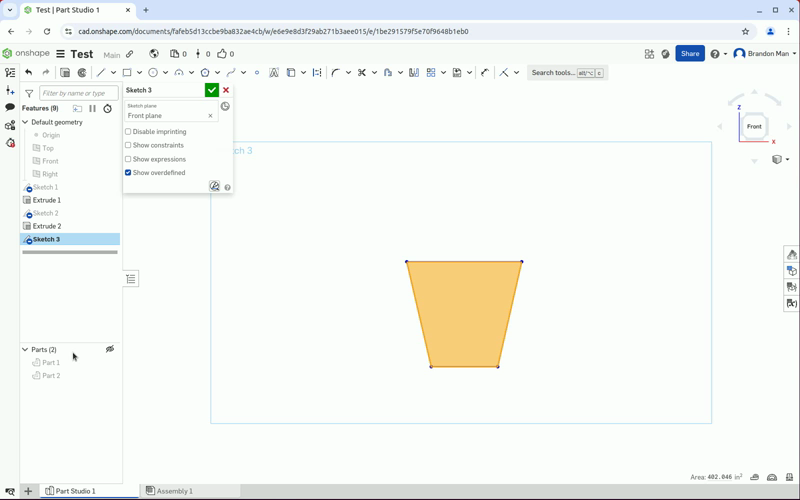
key(shift+e)
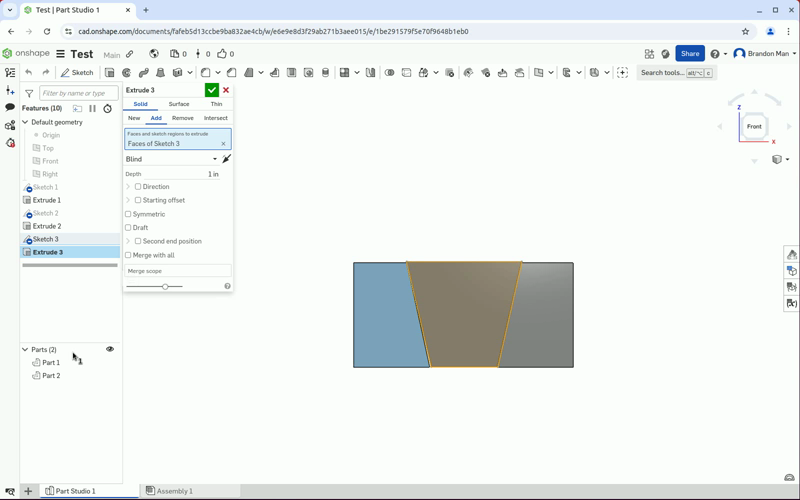
mouse_move(143, 106)
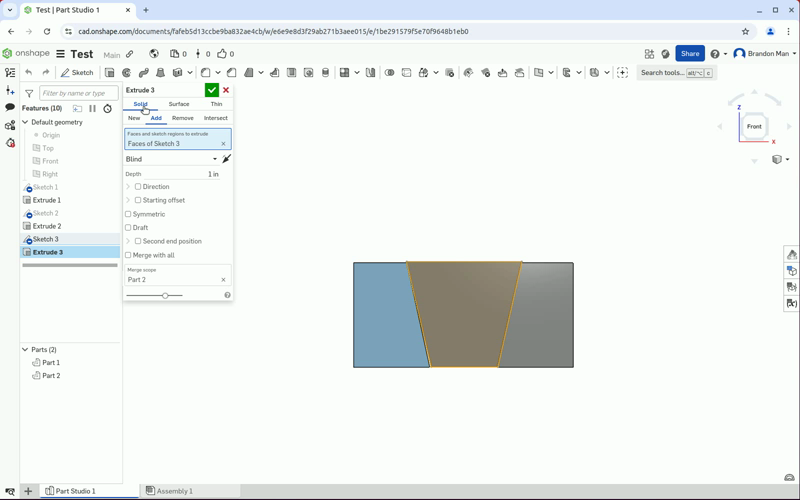
click(143, 106)
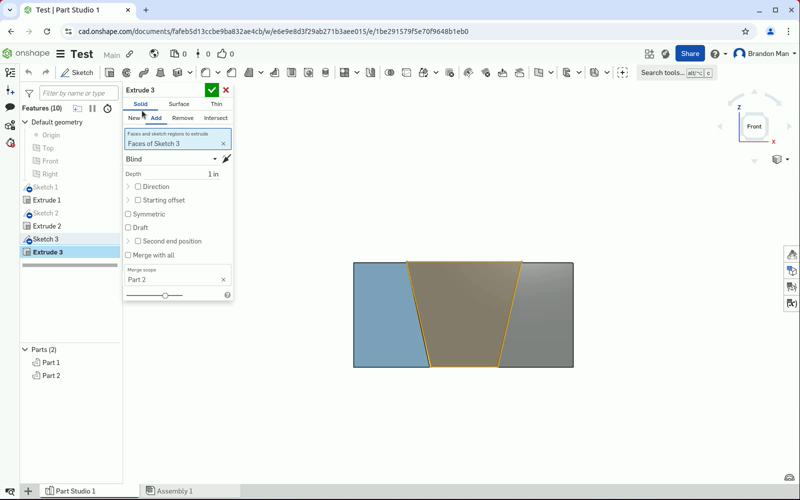
mouse_move(137, 120)
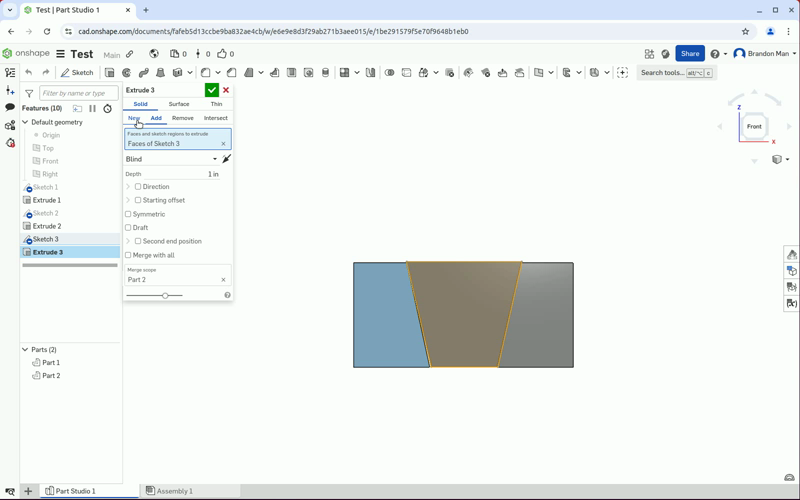
click(137, 120)
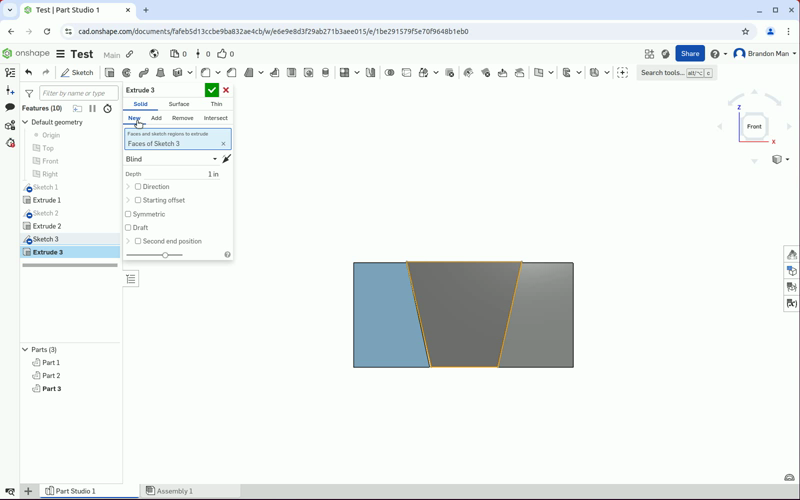
key(tab, 4)
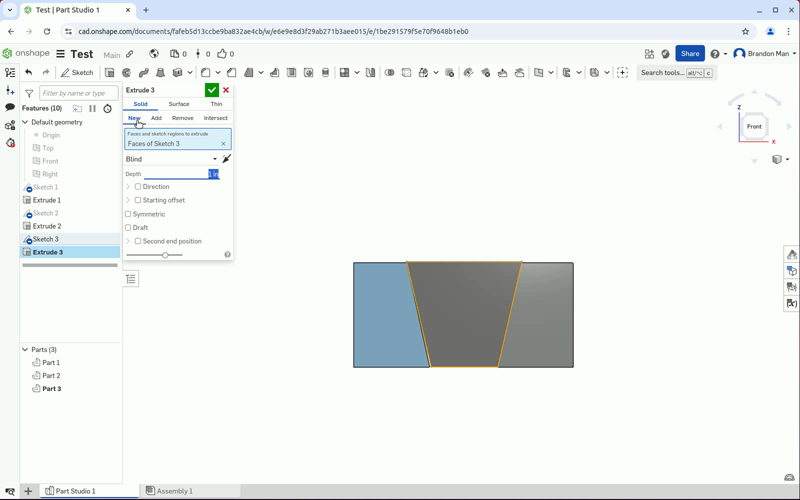
text(5.777)
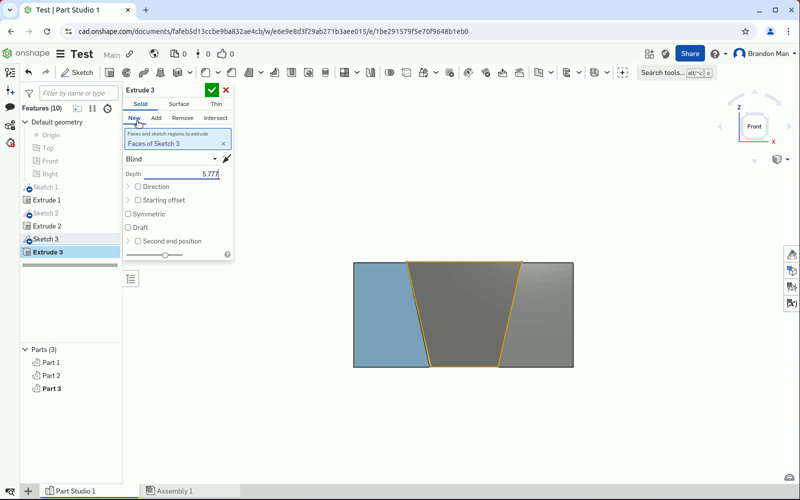
key(enter)
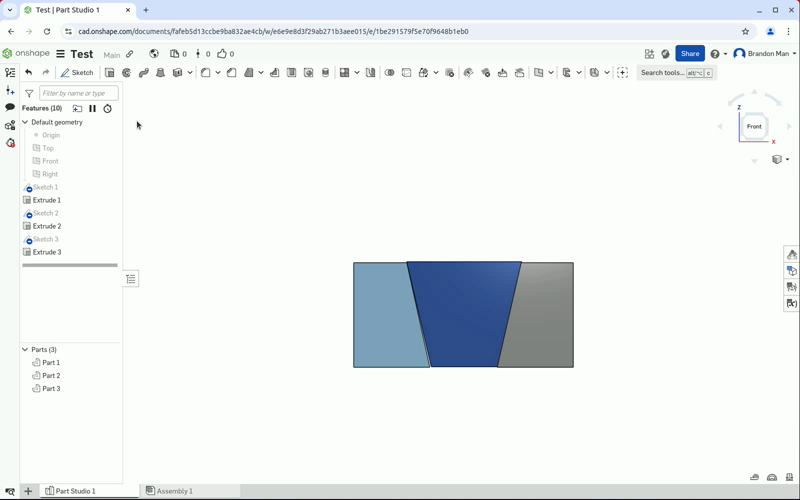
key(shift+h)
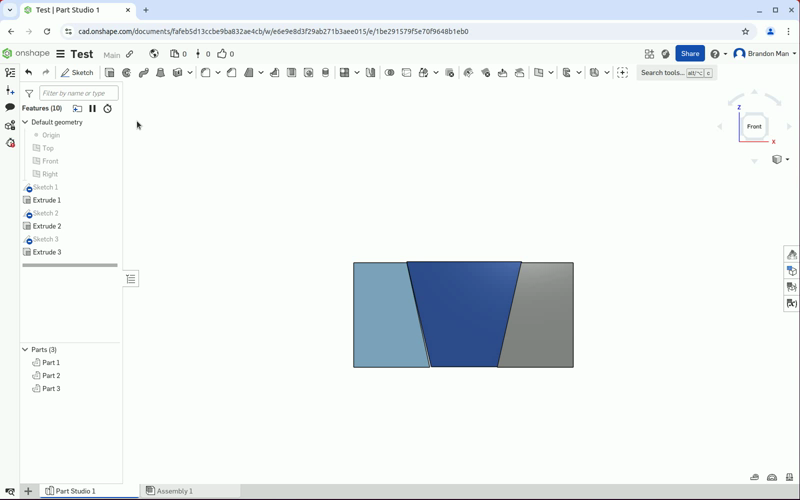
key(shift+h)
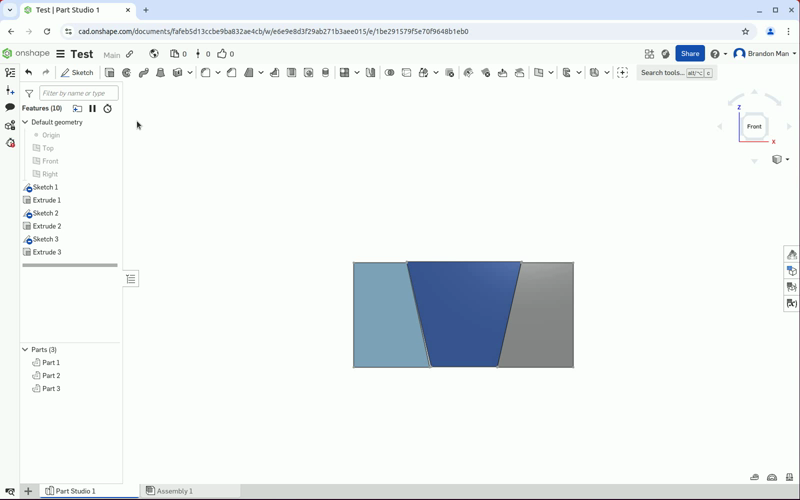
key(shift+7)
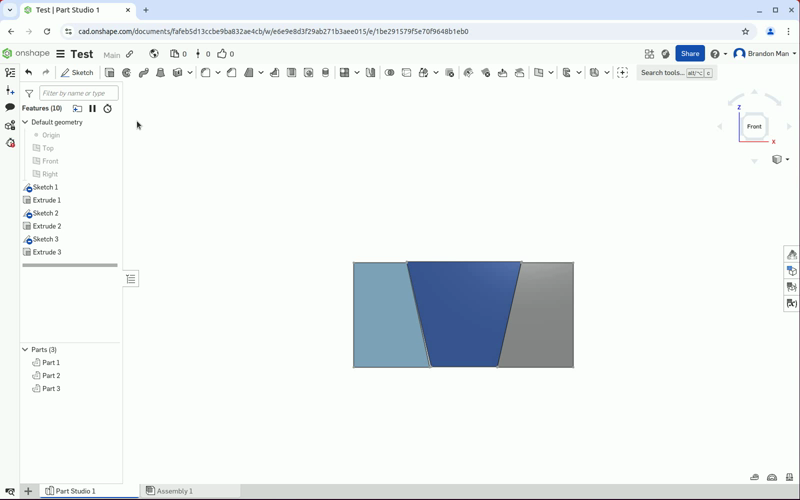
key(left, 2)
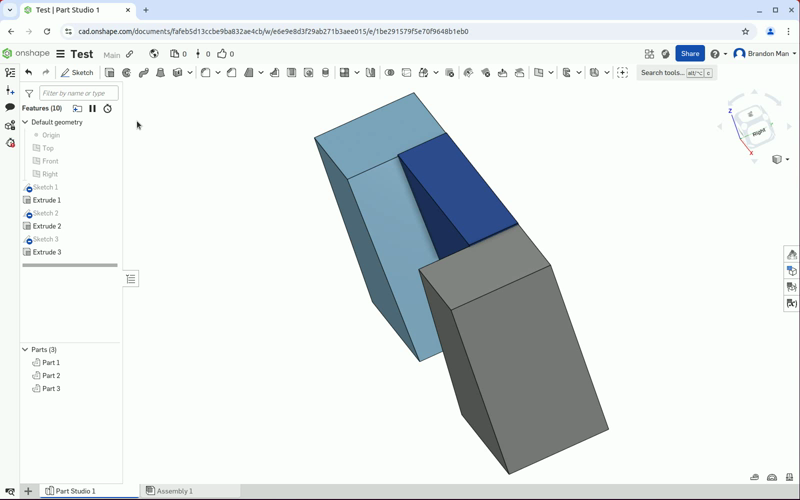
key(down, 2)
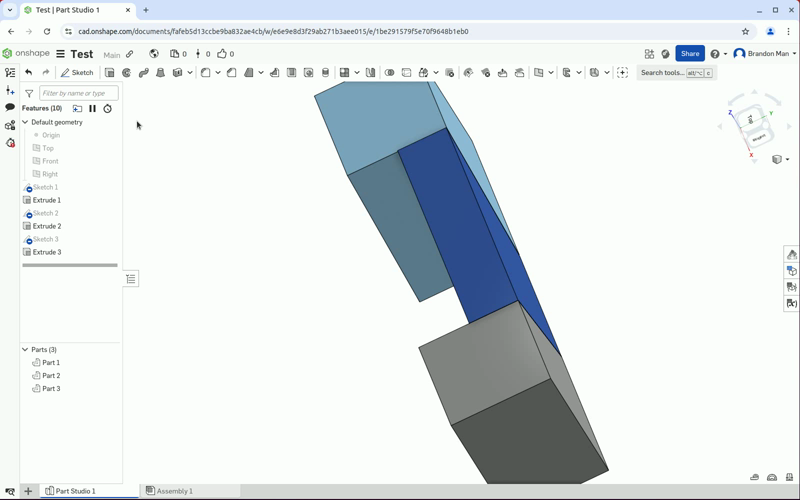
key(up, 2)
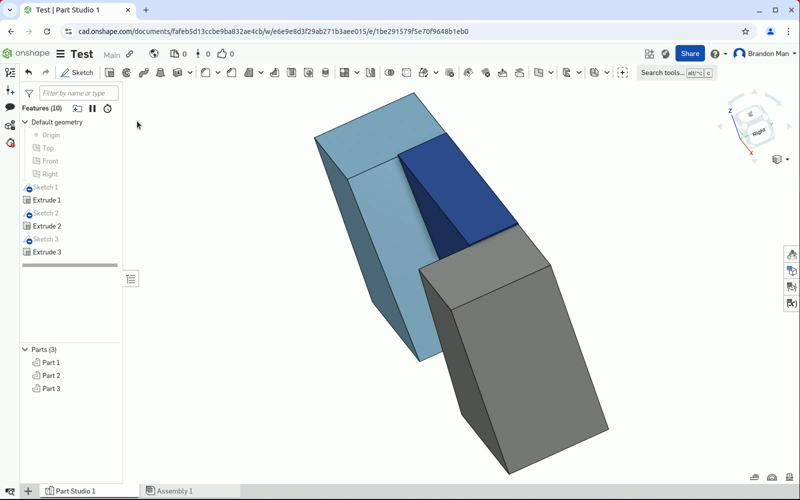
key(right, 2)
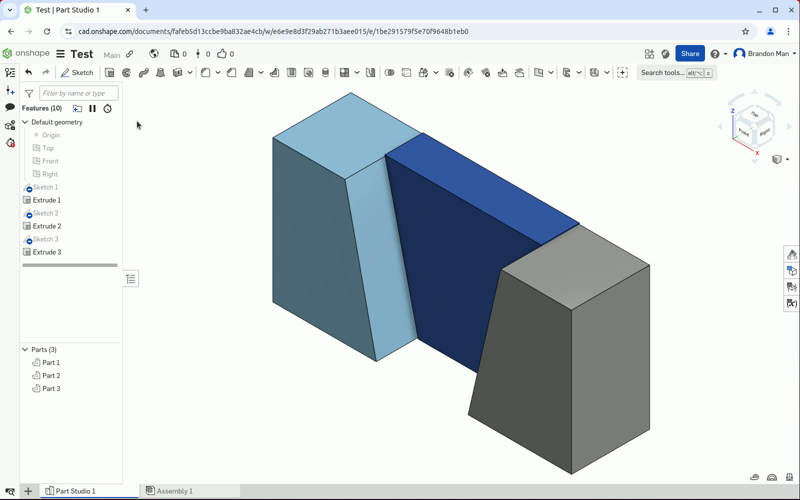
mouse_move(73, 189)
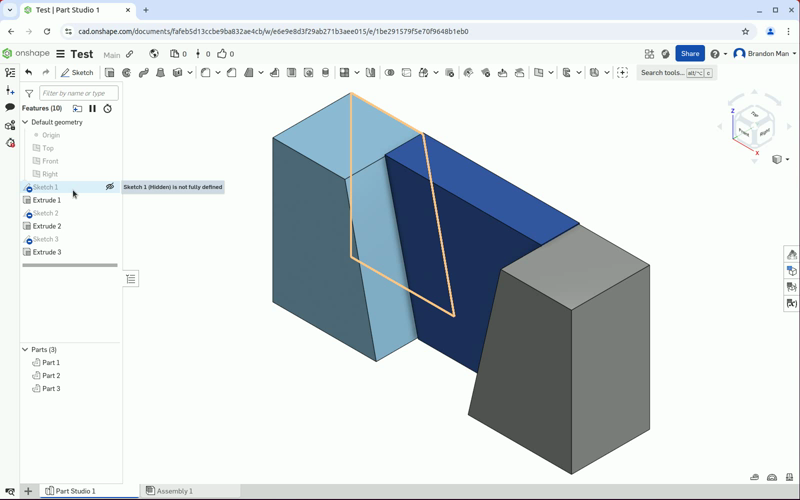
click(73, 189)